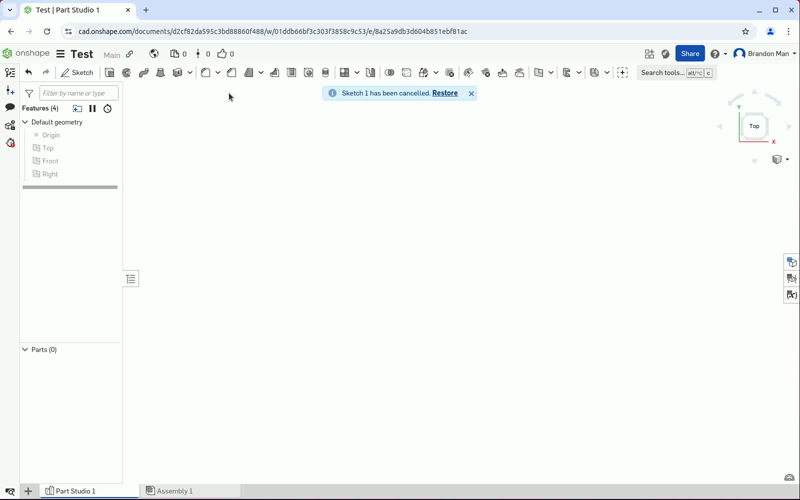
key(shift+h)
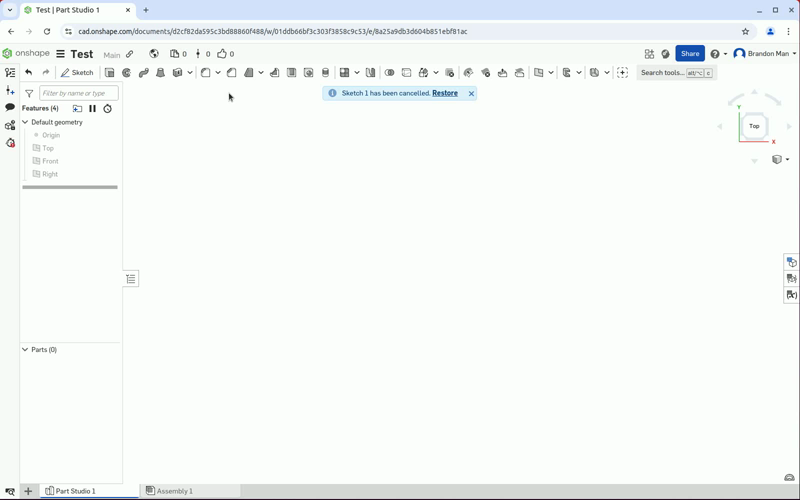
mouse_move(73, 352)
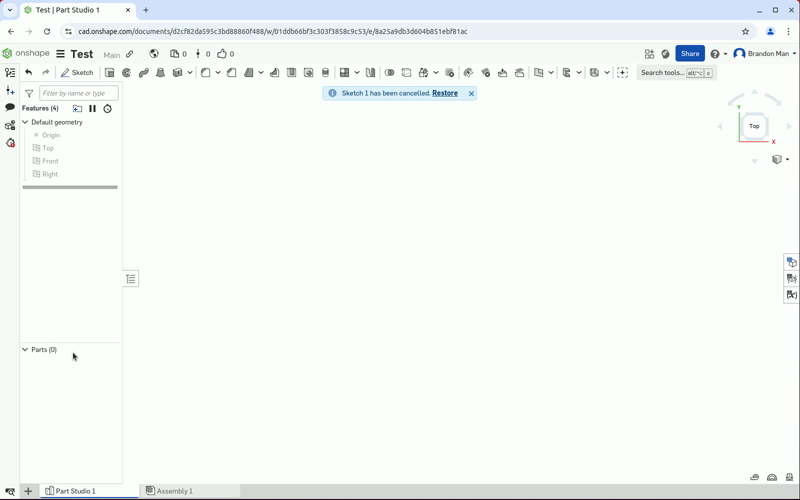
key(y)
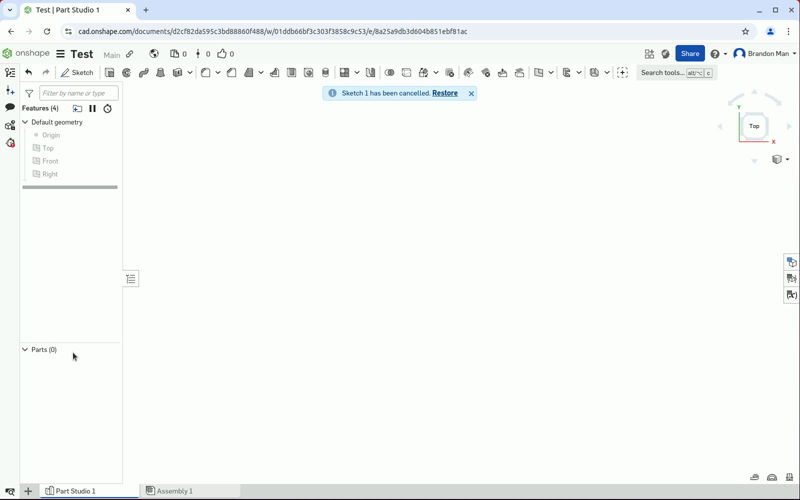
key(shift+p)
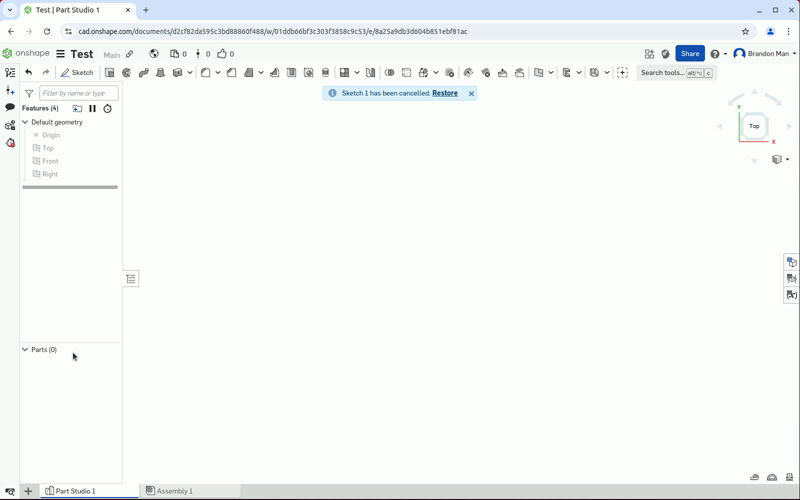
key(space)
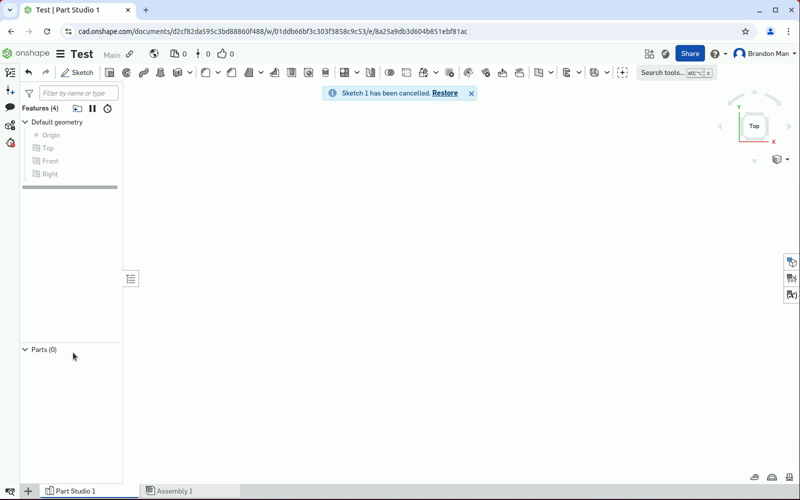
key_down(shift)
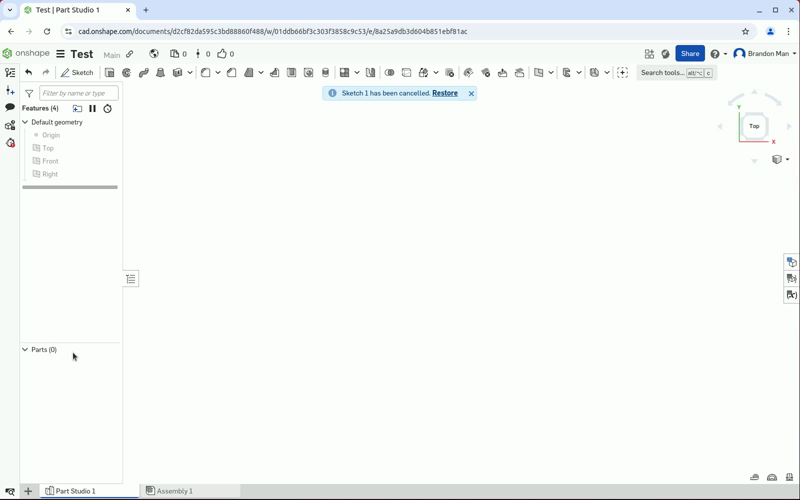
key(up)
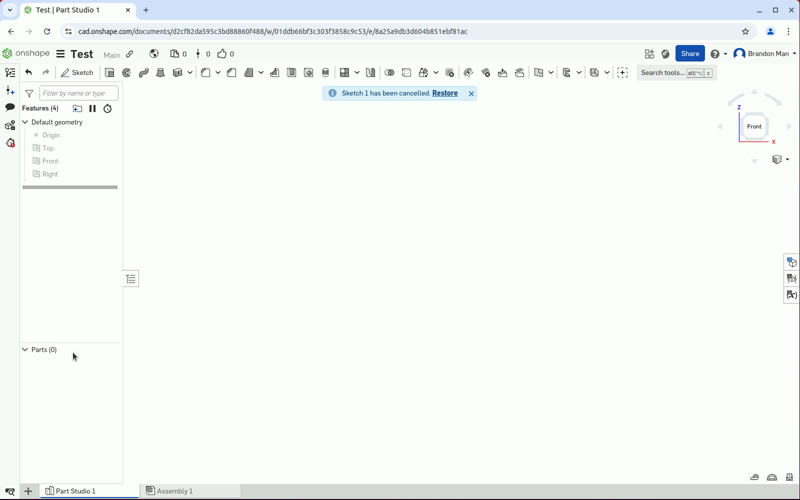
key_up(shift)
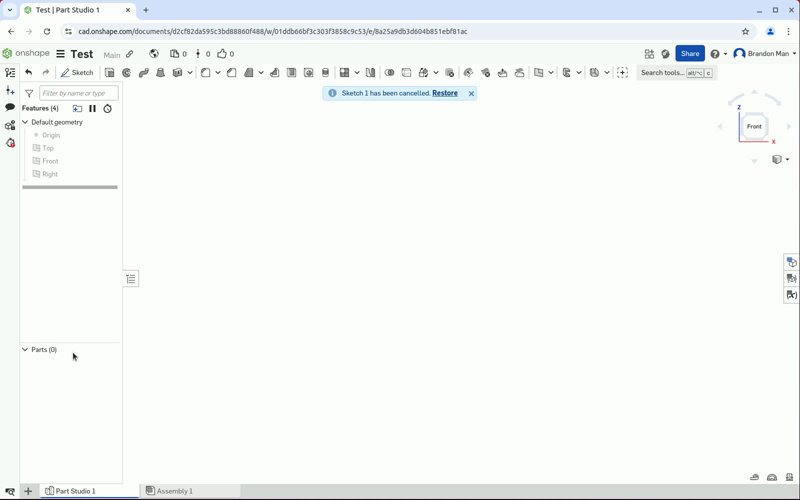
mouse_move(73, 352)
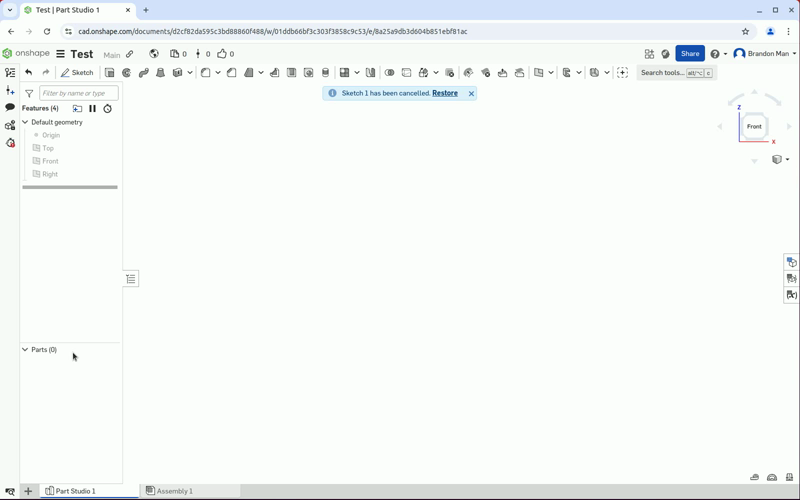
key(shift+y)
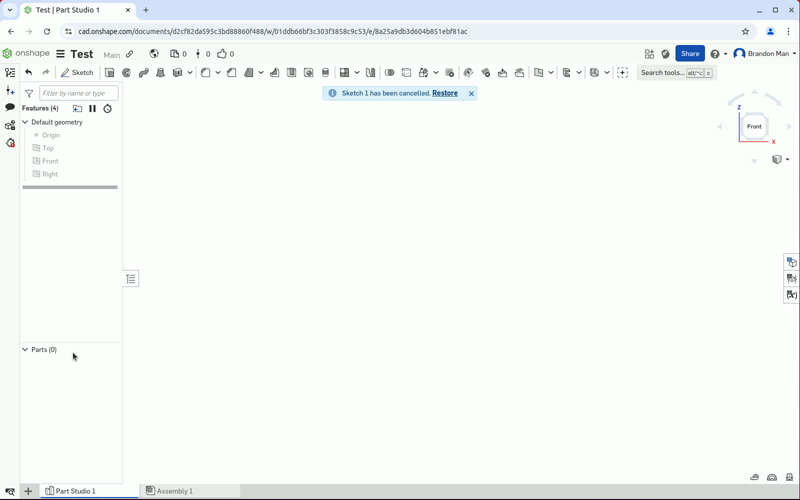
key(shift+s)
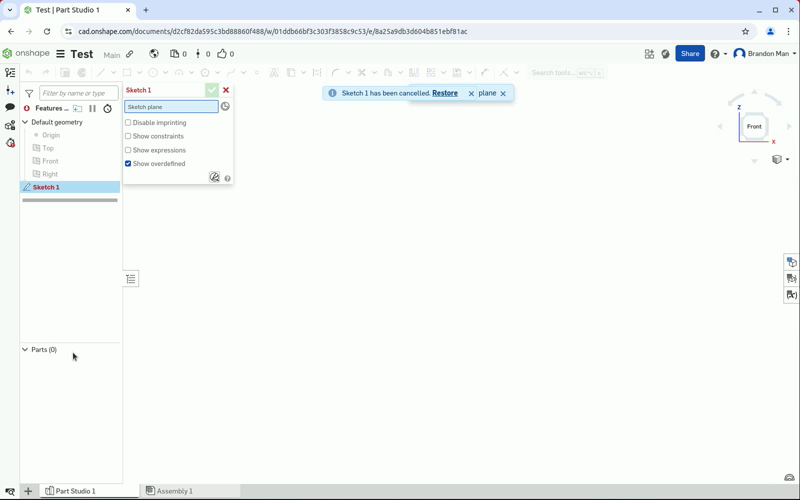
mouse_move(73, 163)
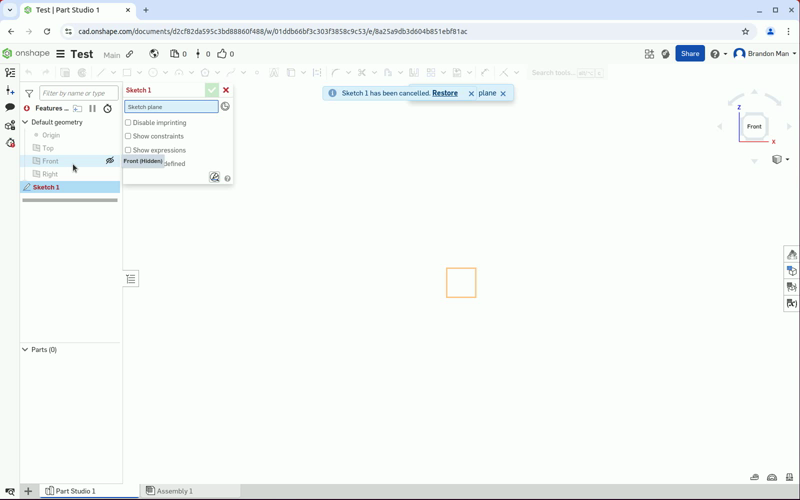
click(73, 163)
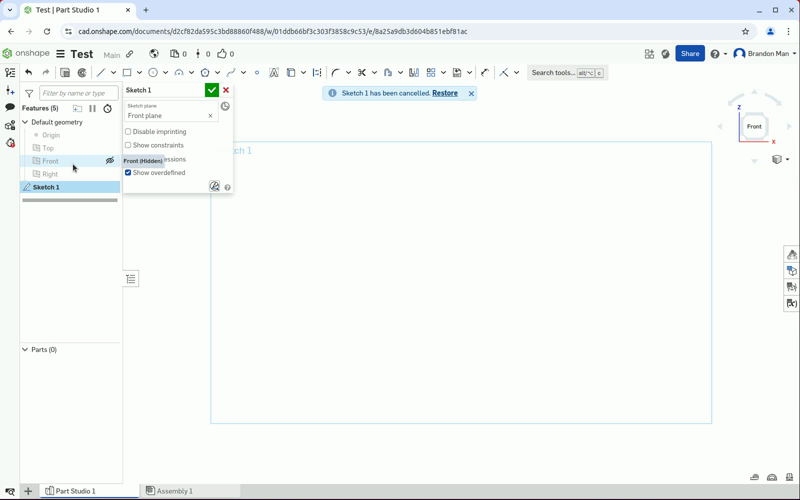
mouse_move(73, 352)
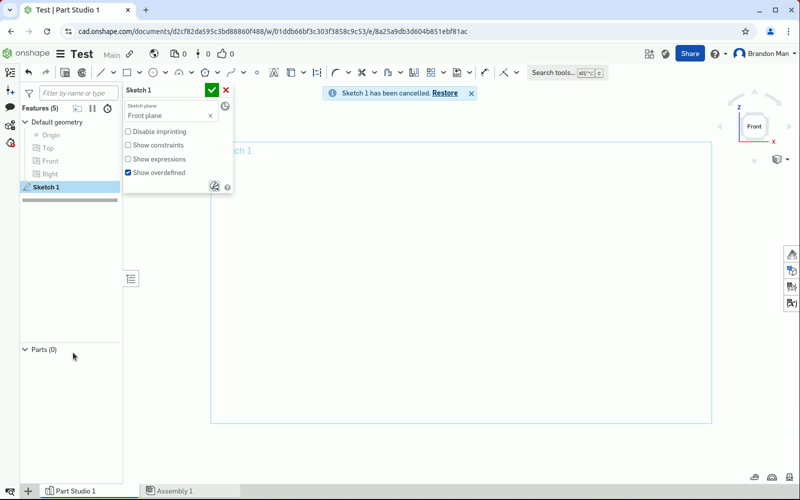
key(y)
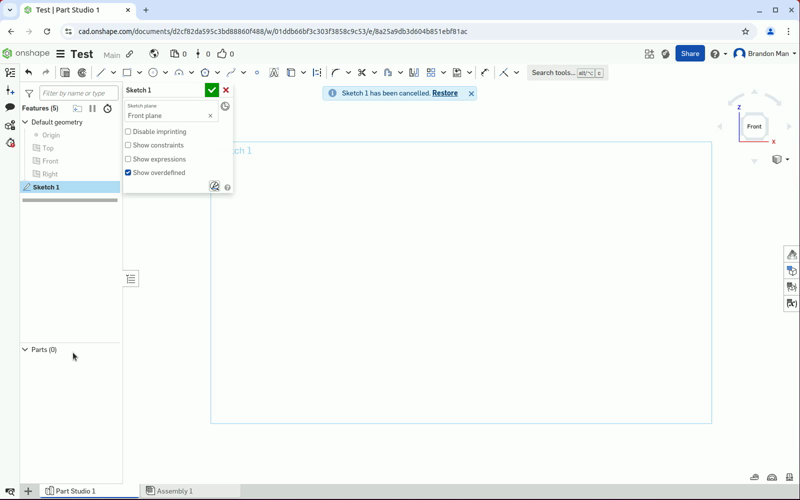
key(l)
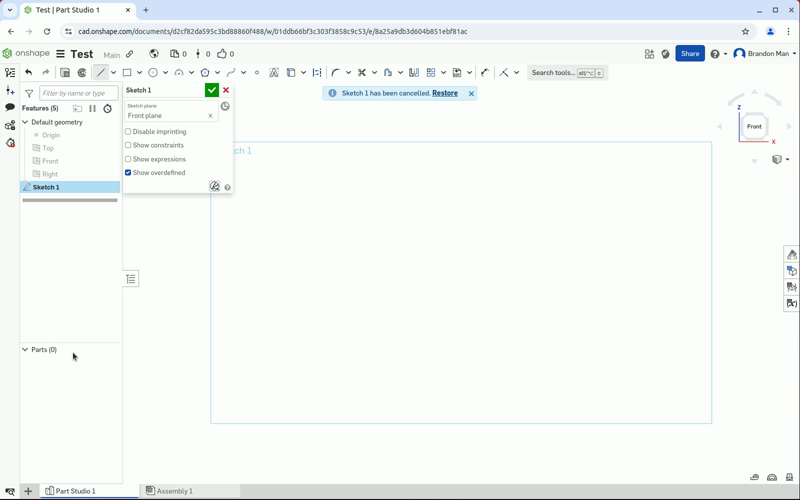
key_down(shift)
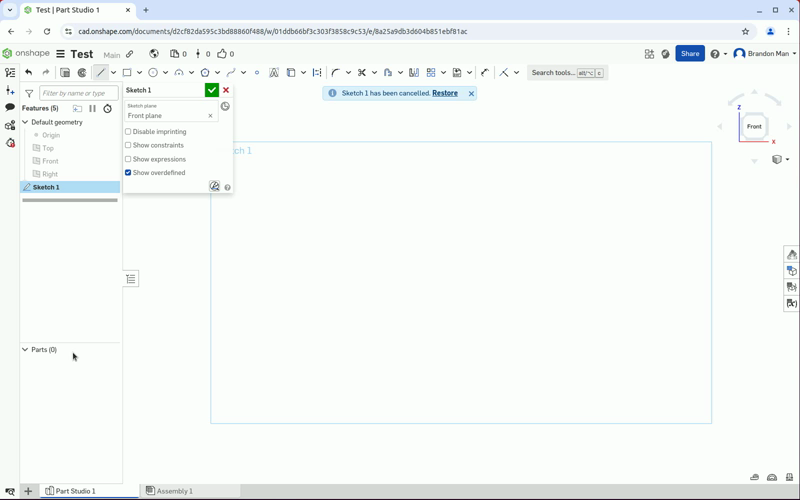
mouse_move(460, 304)
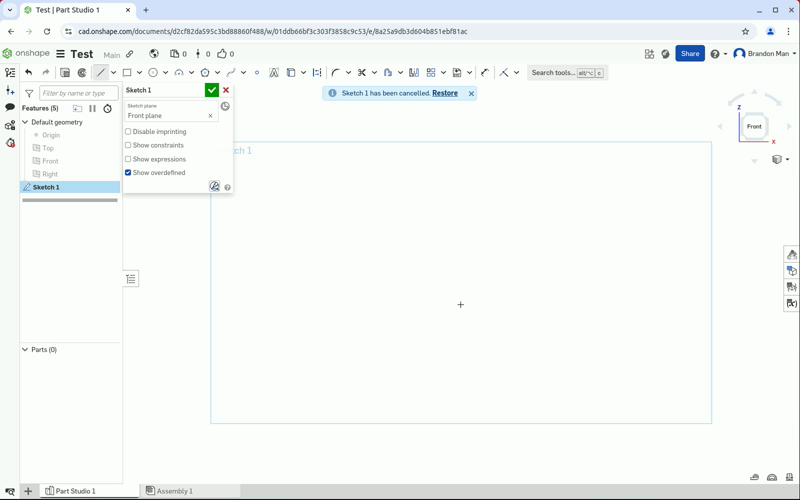
click(460, 304)
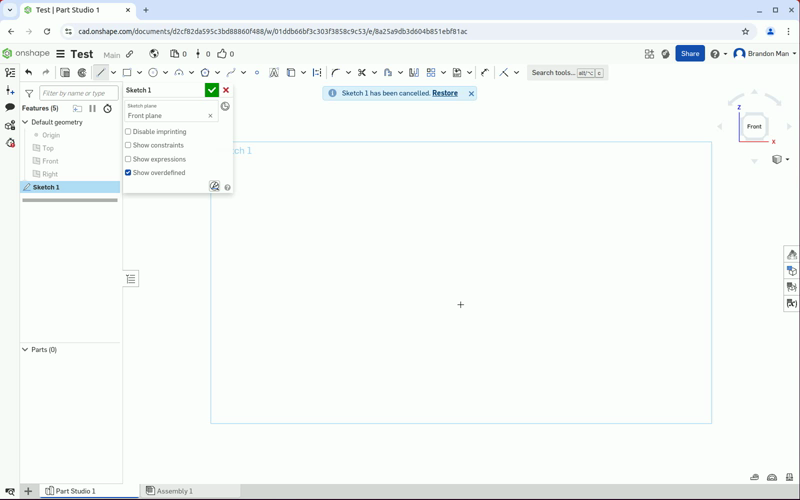
key_up(shift)
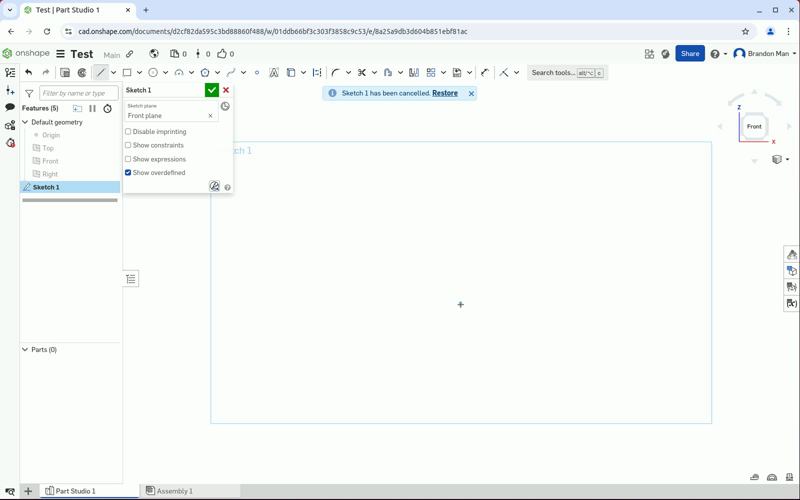
key_down(shift)
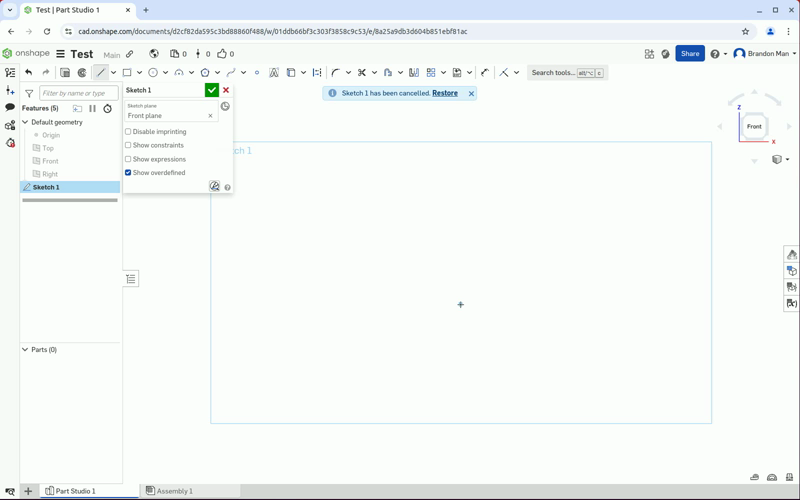
mouse_move(490, 304)
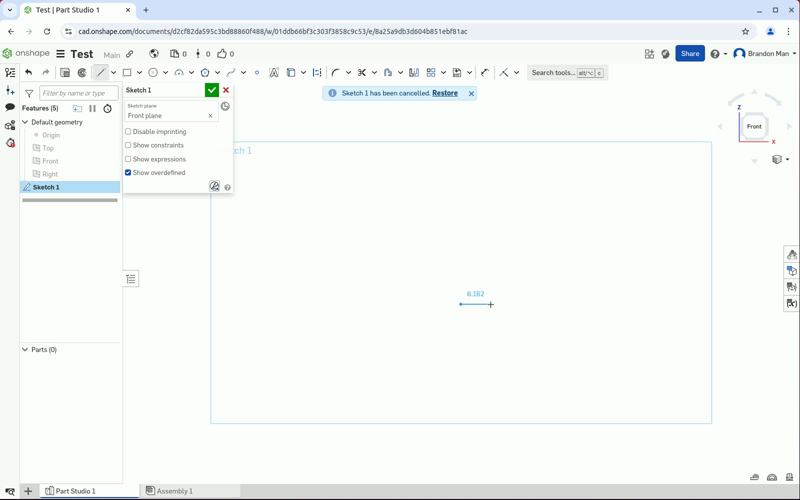
mouse_move(481, 304)
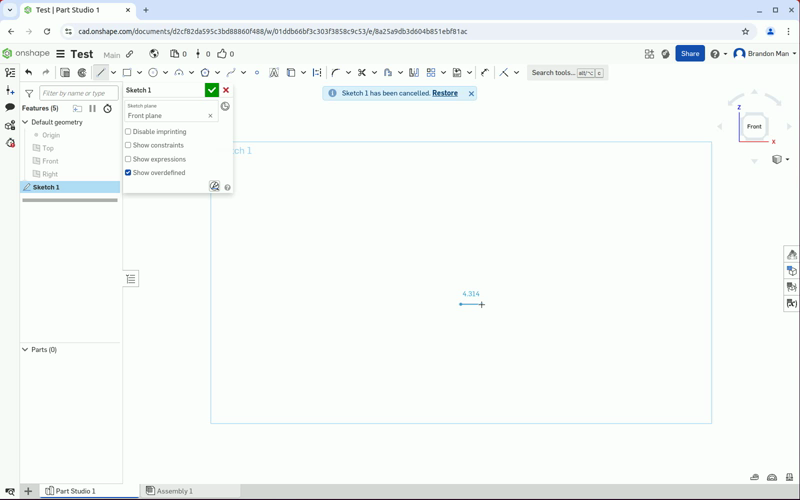
click(481, 304)
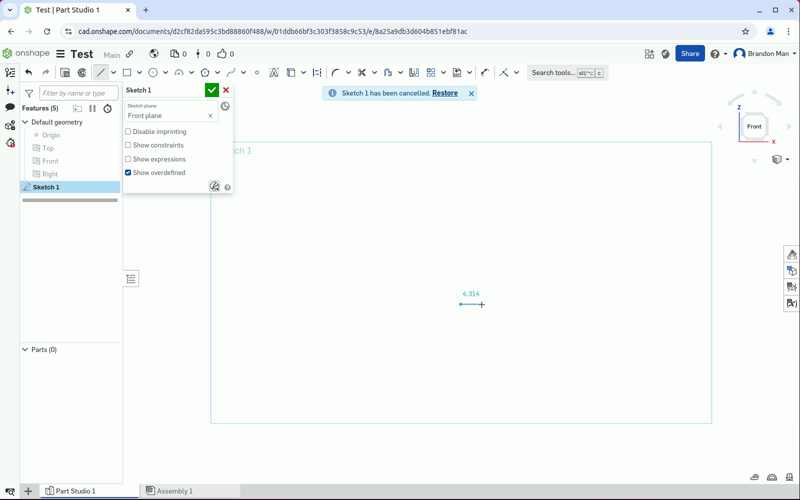
key_up(shift)
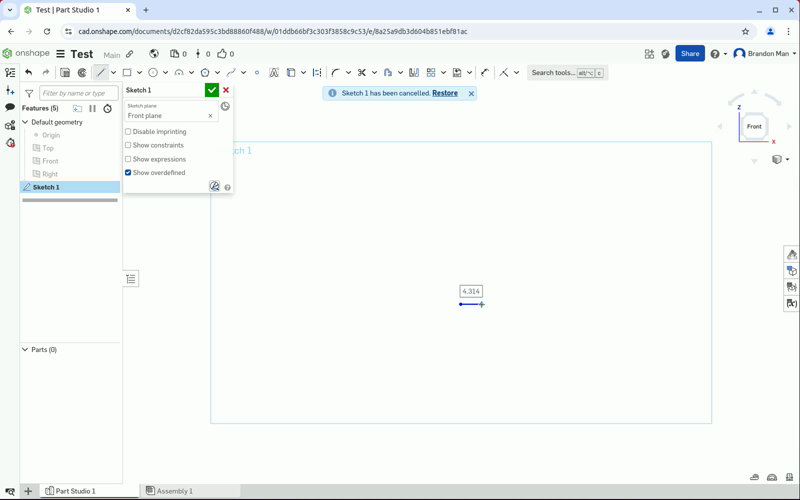
key_down(shift)
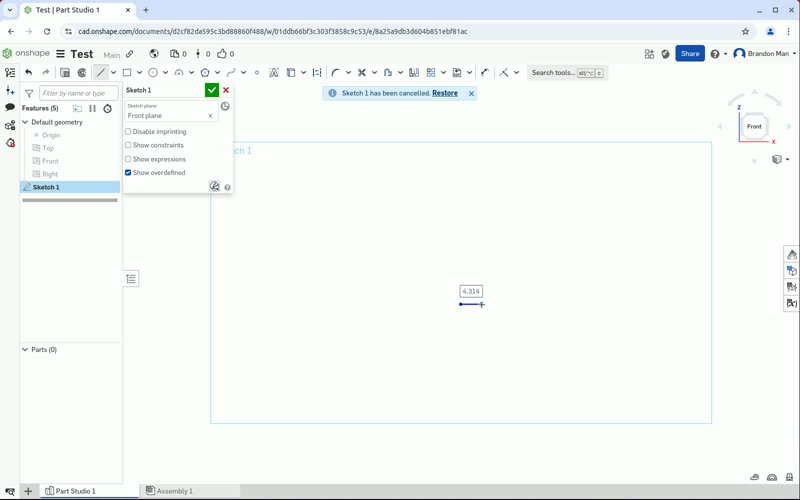
mouse_move(481, 170)
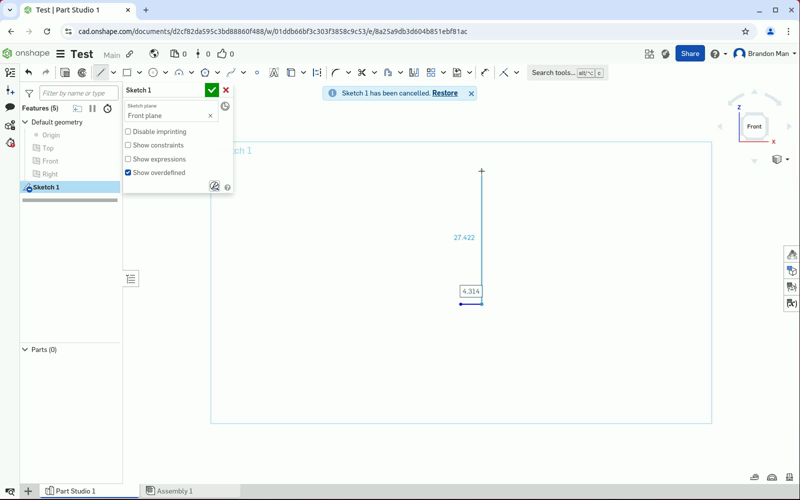
click(481, 170)
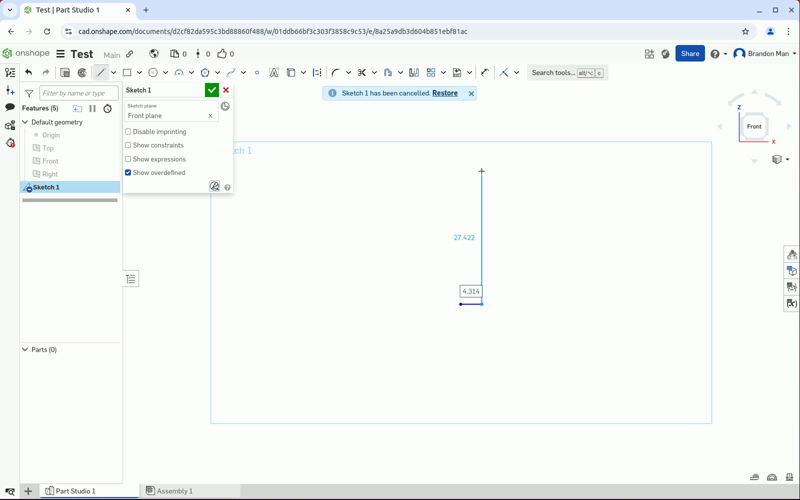
key_up(shift)
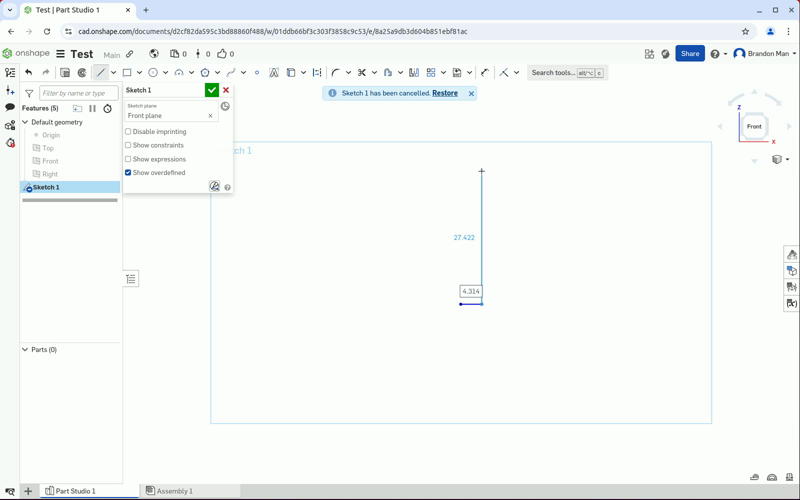
key_down(shift)
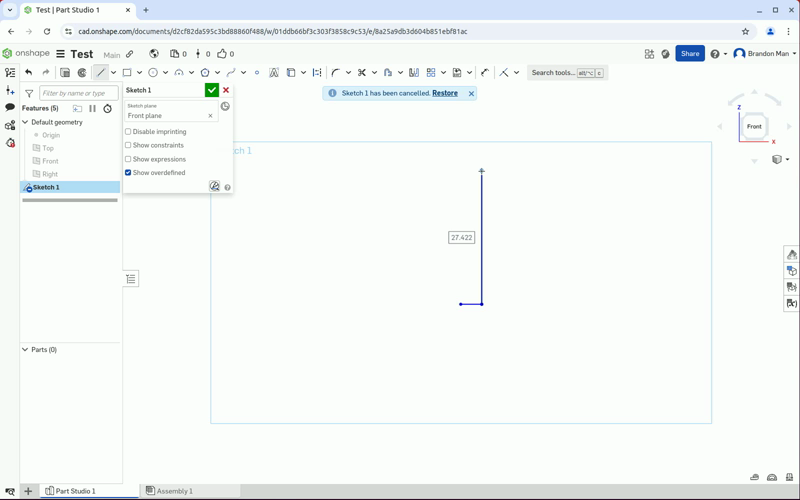
mouse_move(511, 170)
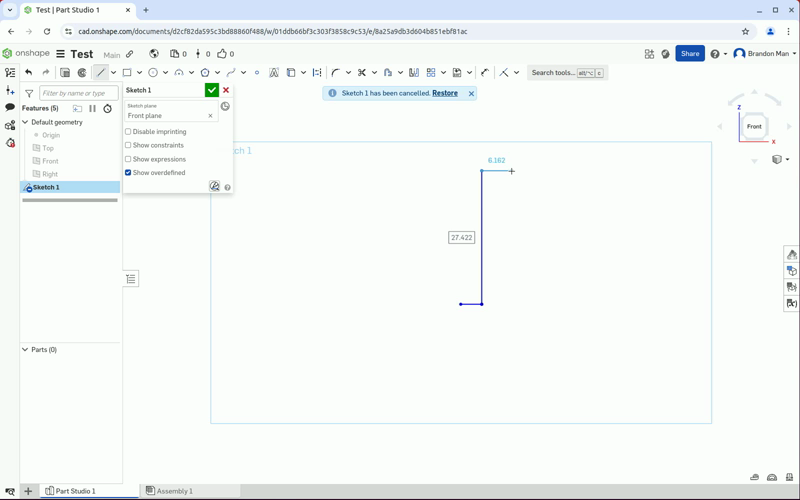
mouse_move(460, 170)
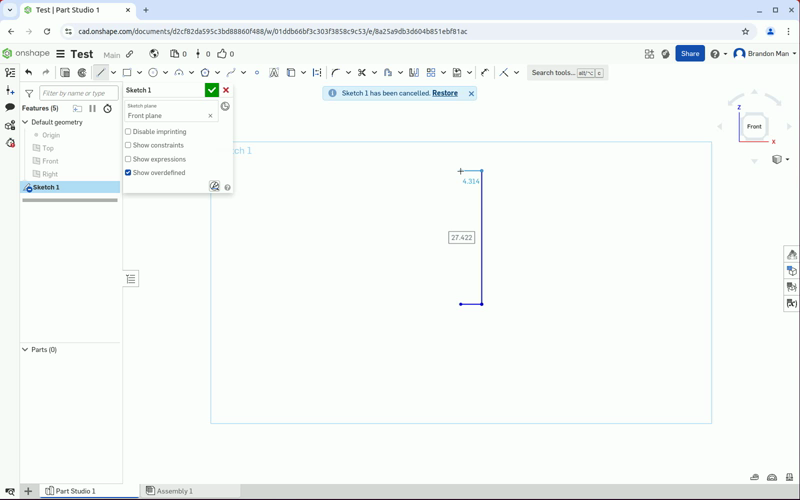
click(460, 170)
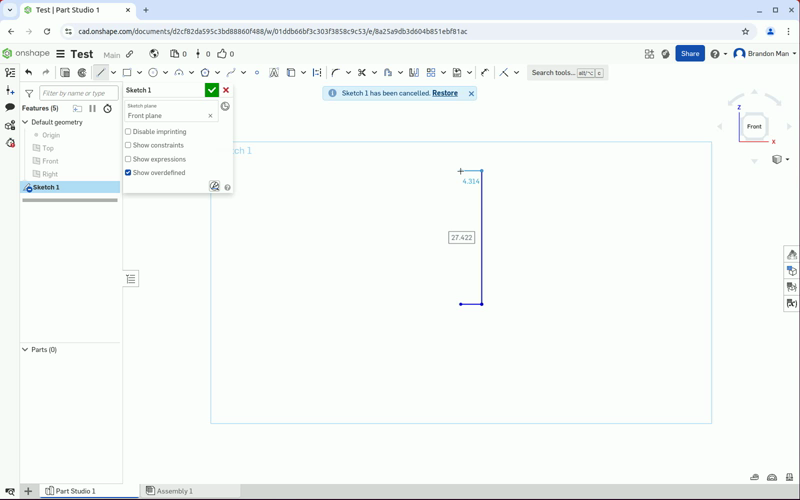
key_up(shift)
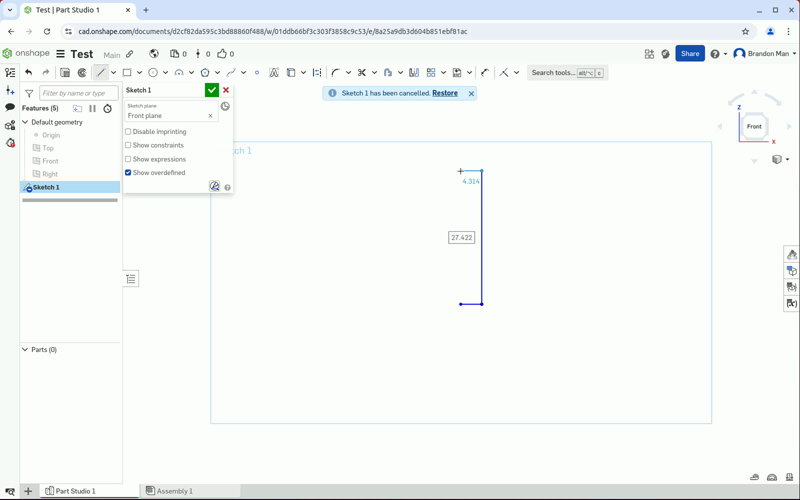
key_down(shift)
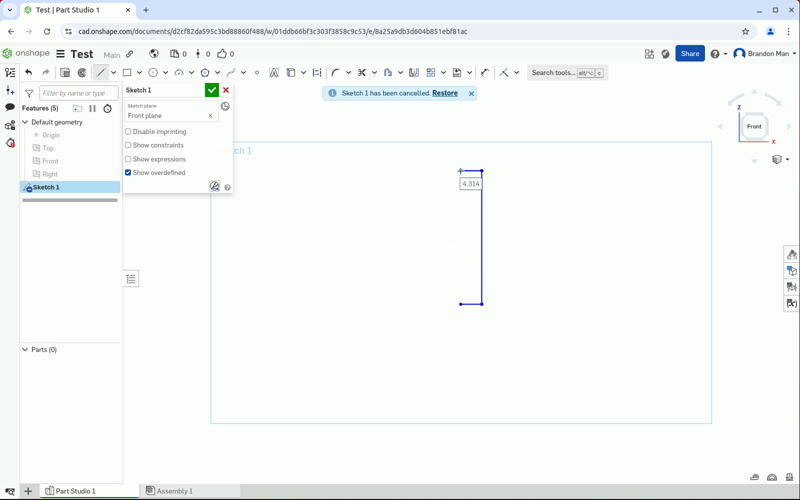
mouse_move(460, 282)
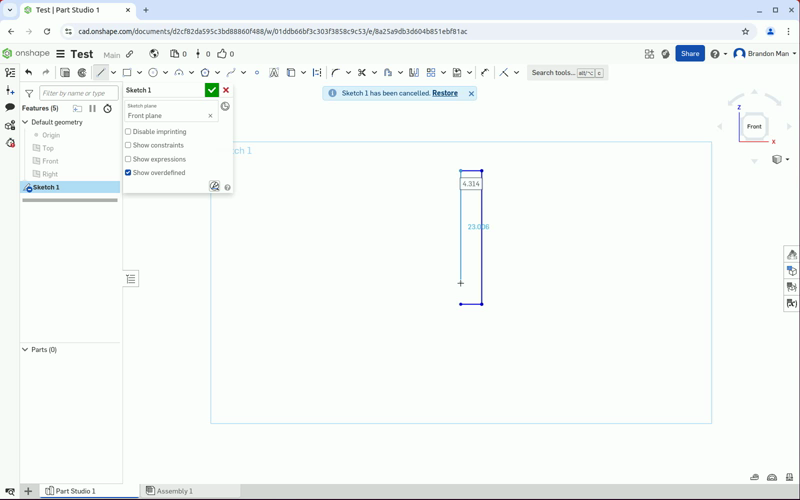
click(460, 282)
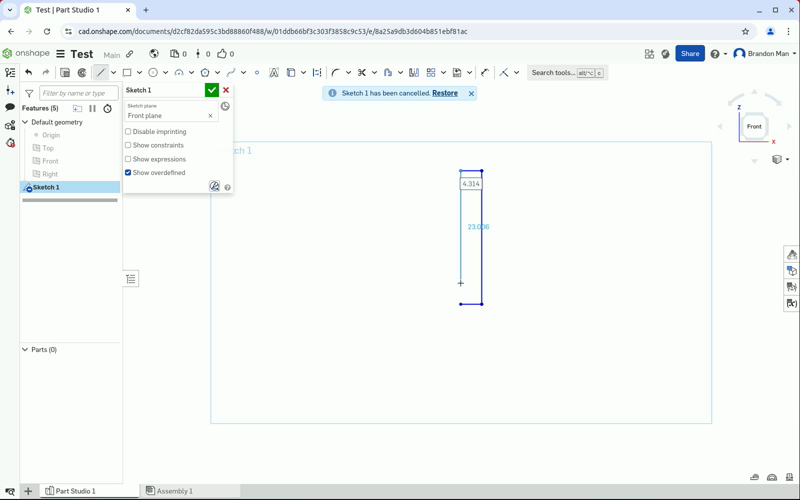
key_up(shift)
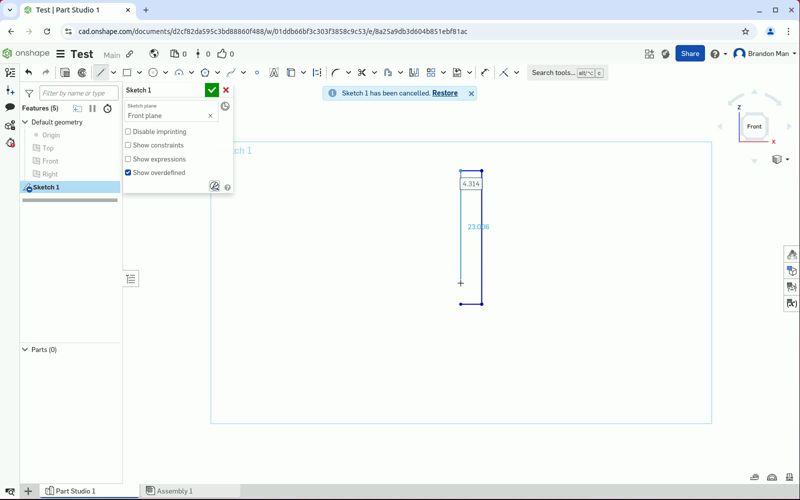
mouse_move(490, 282)
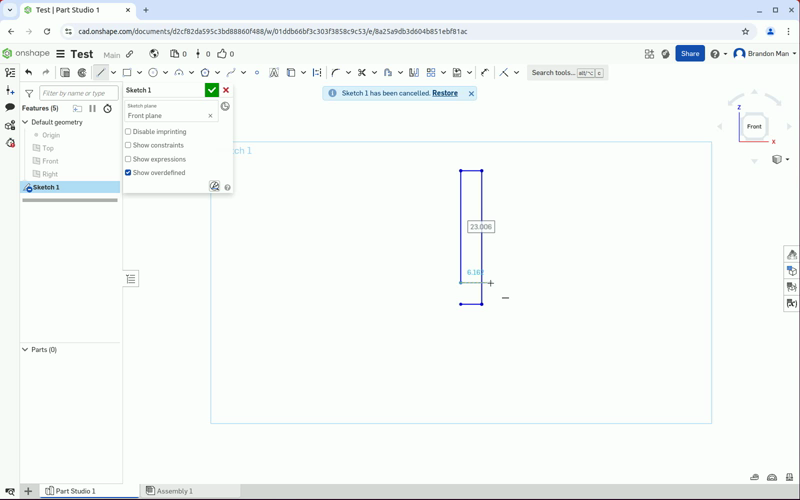
key_down(shift)
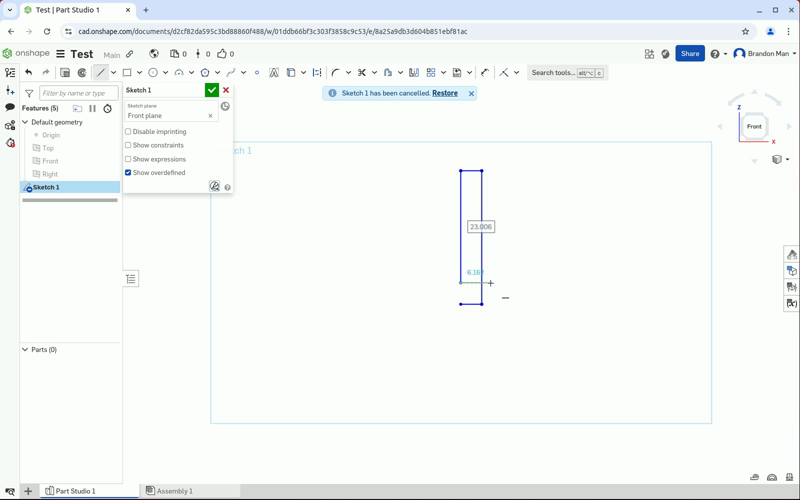
mouse_move(460, 304)
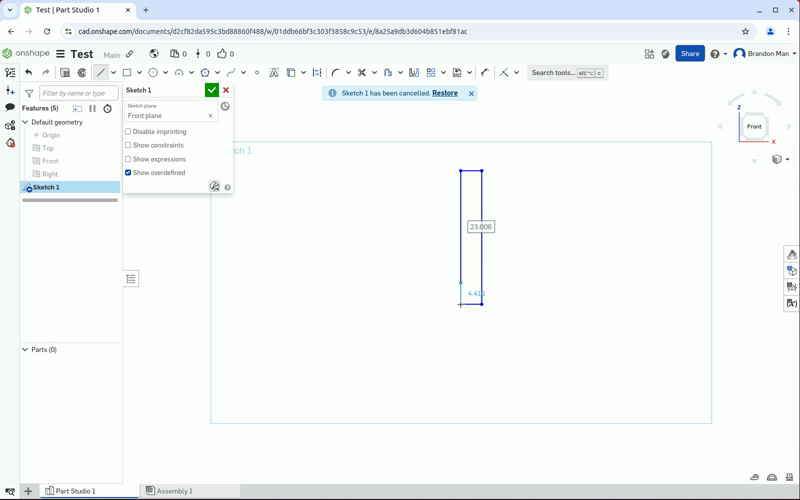
key_up(shift)
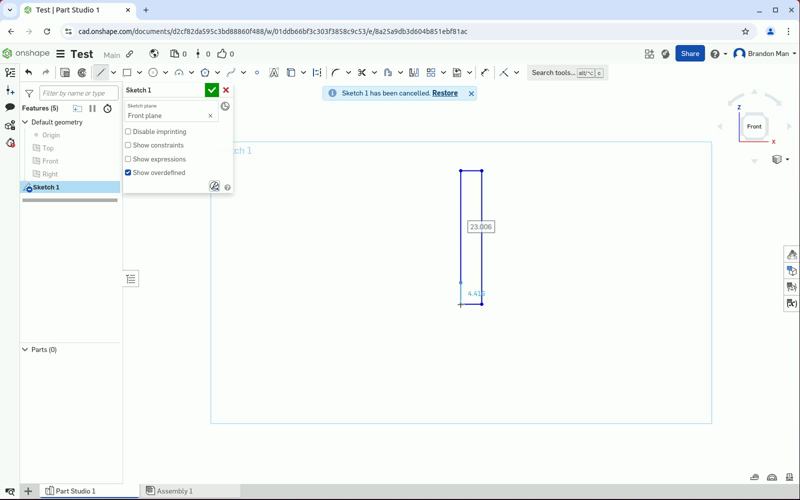
click(460, 304)
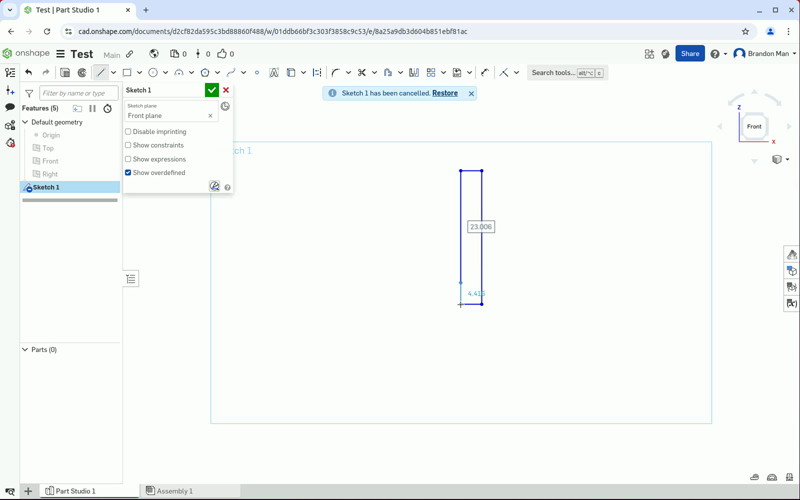
key(esc)
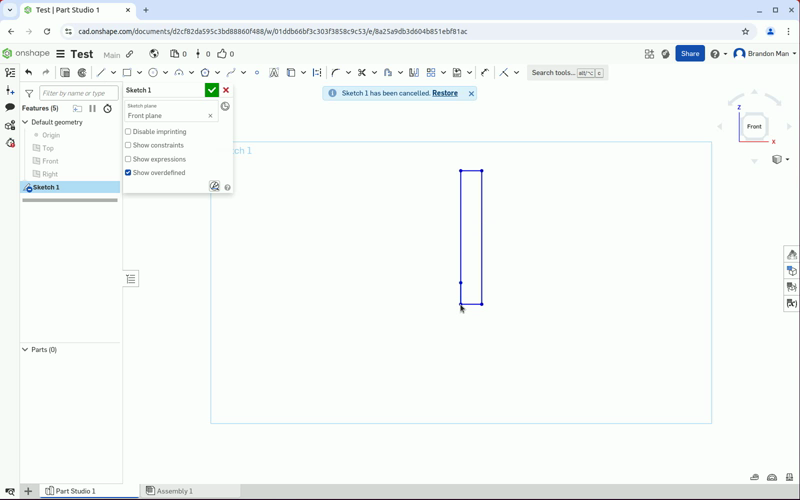
mouse_move(476, 299)
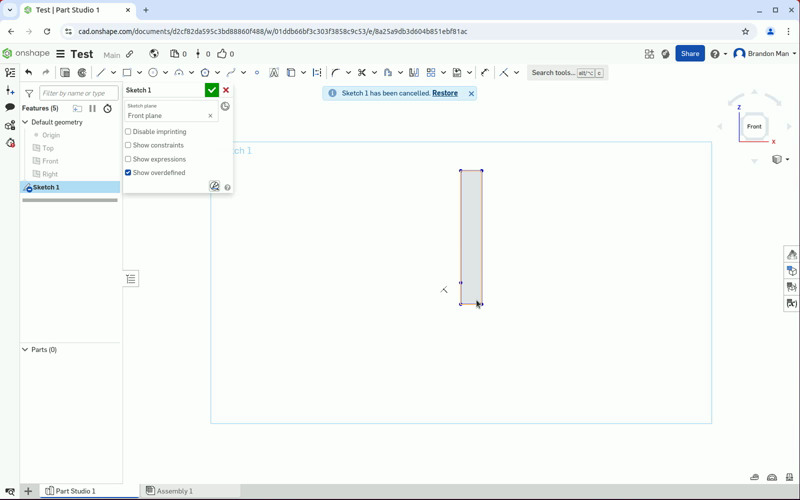
click(476, 299)
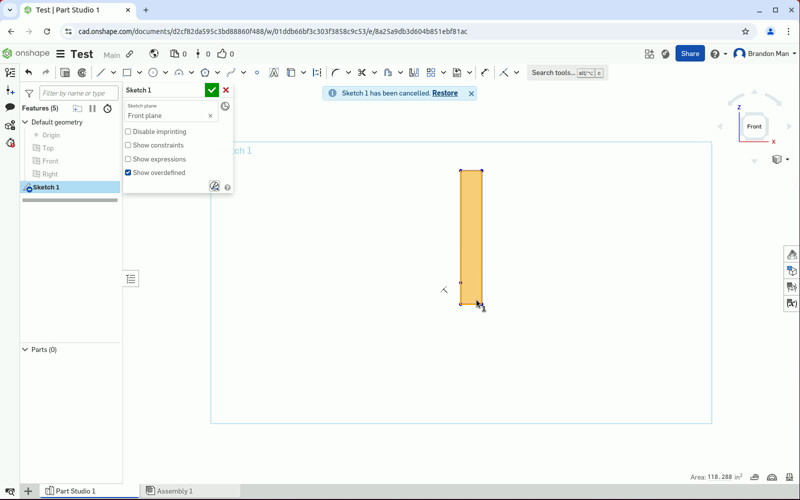
mouse_move(73, 352)
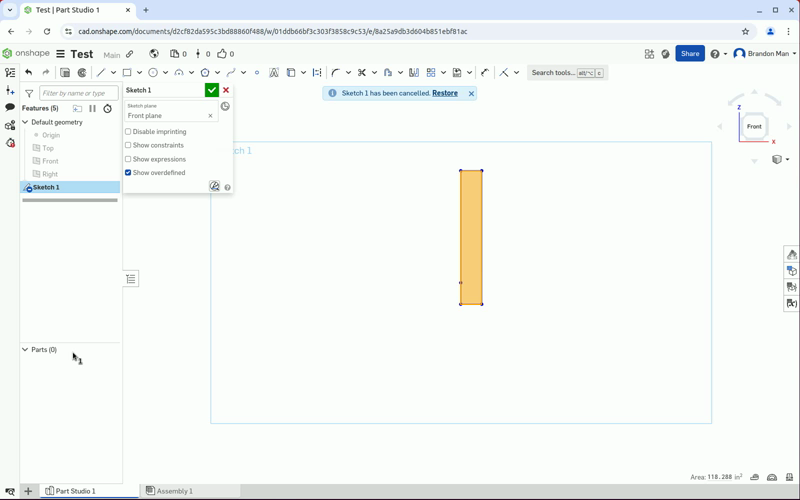
key(shift+y)
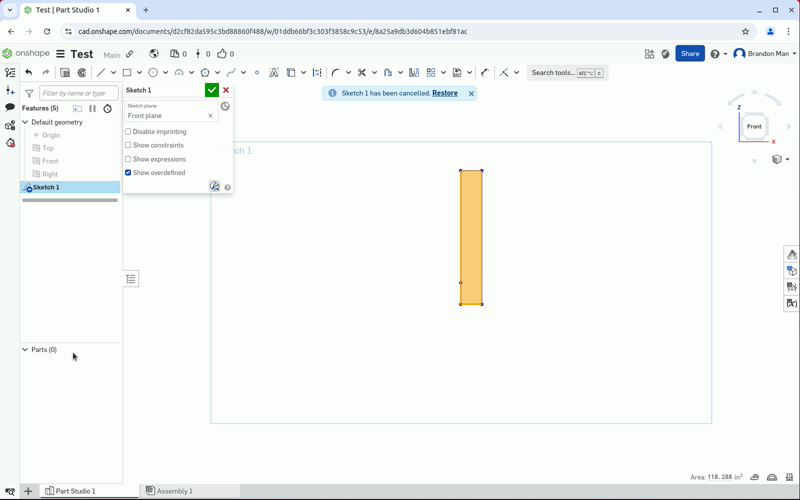
key(shift+e)
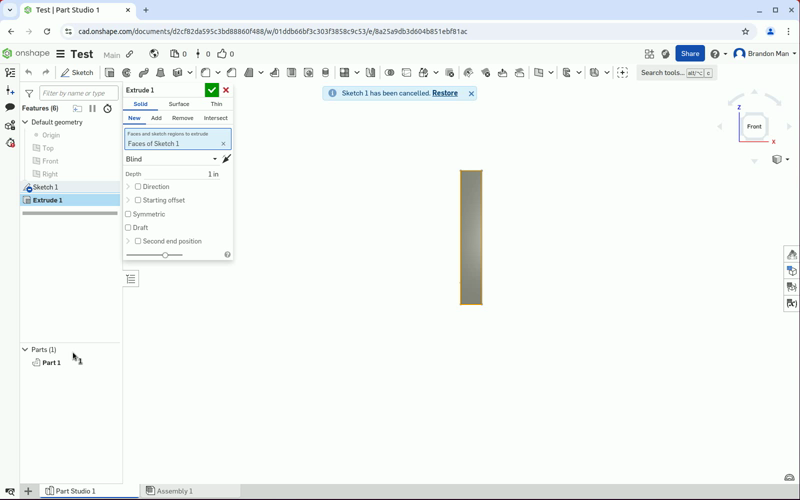
mouse_move(143, 106)
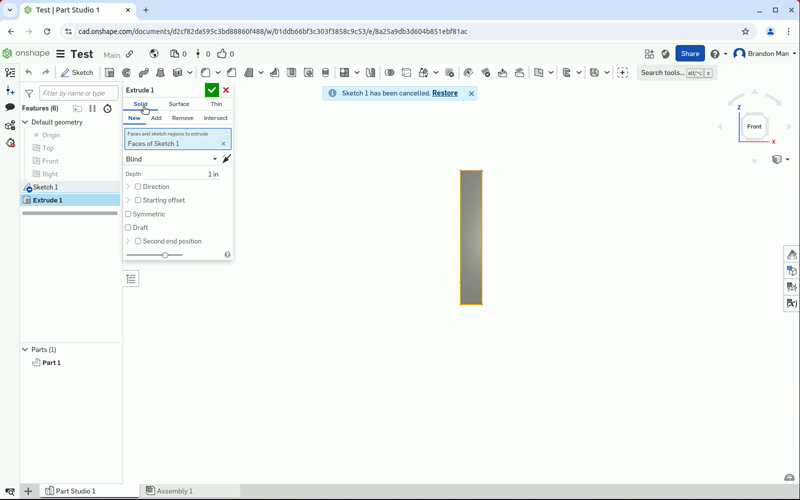
click(143, 106)
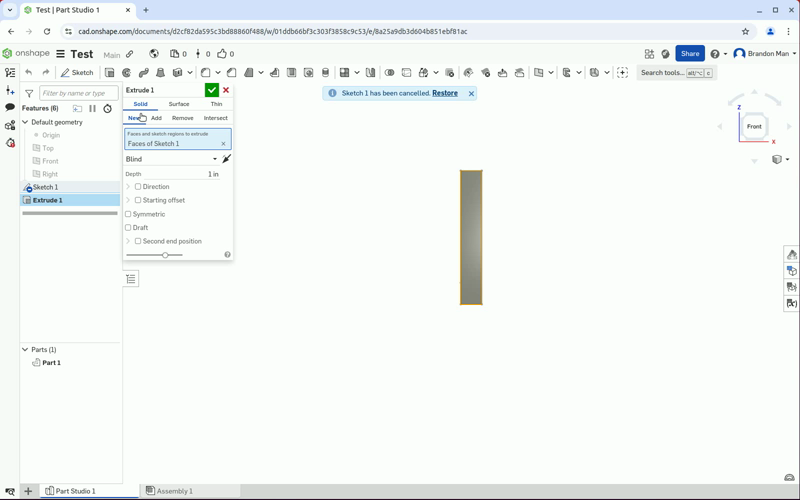
mouse_move(137, 120)
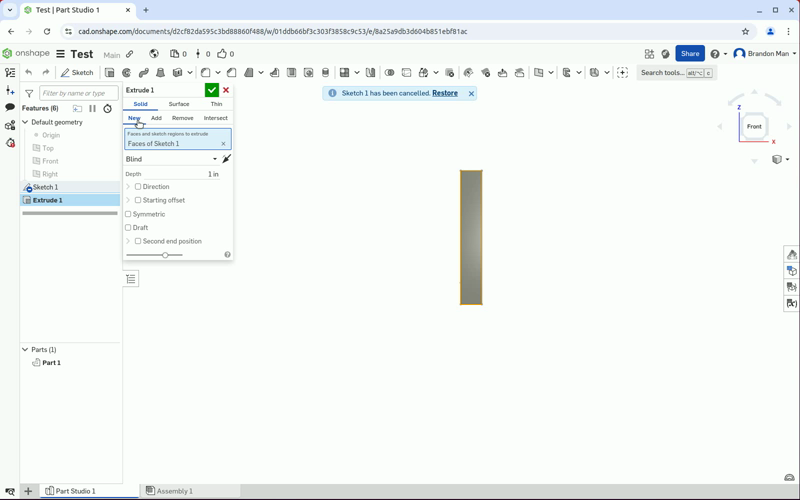
click(137, 120)
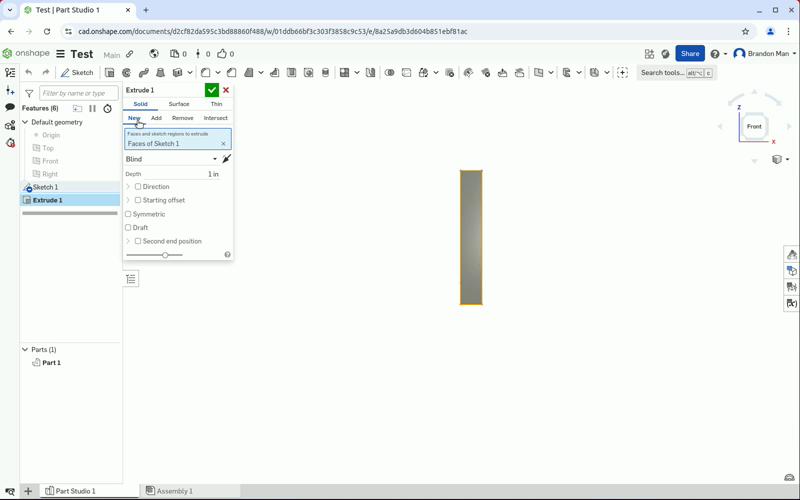
key(tab, 4)
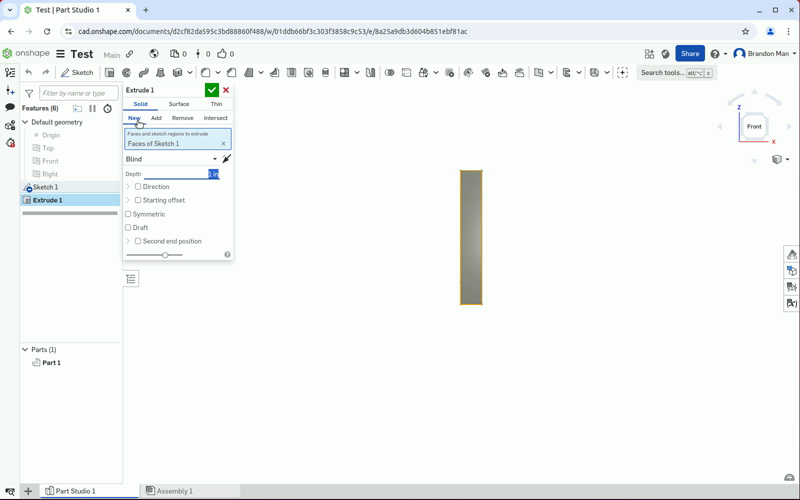
text(22.146)
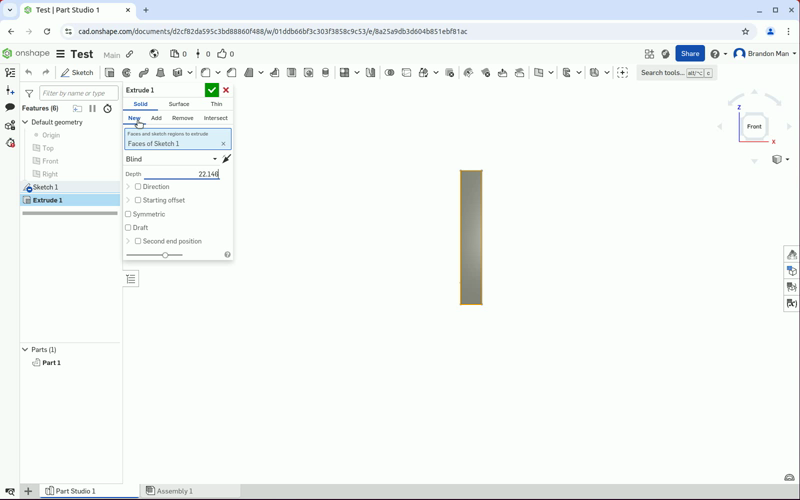
key(tab, 3)
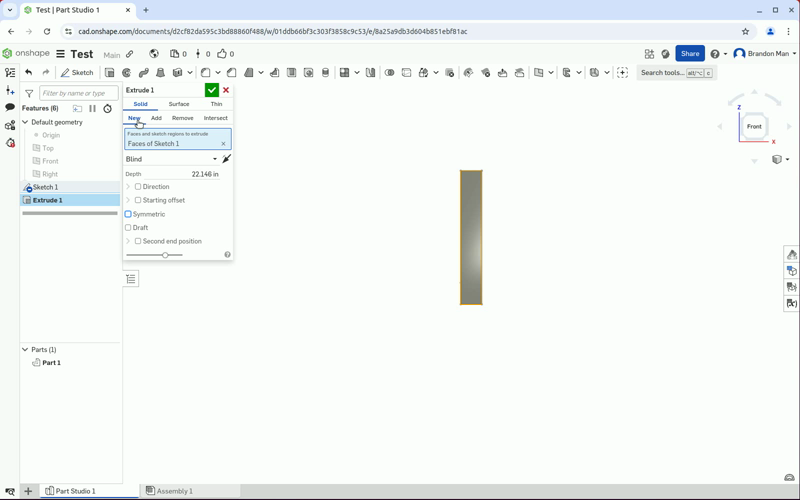
key(space)
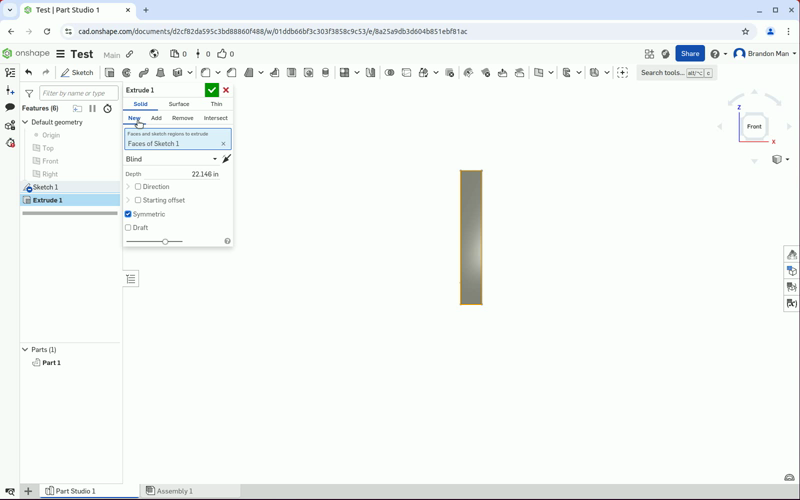
key(enter)
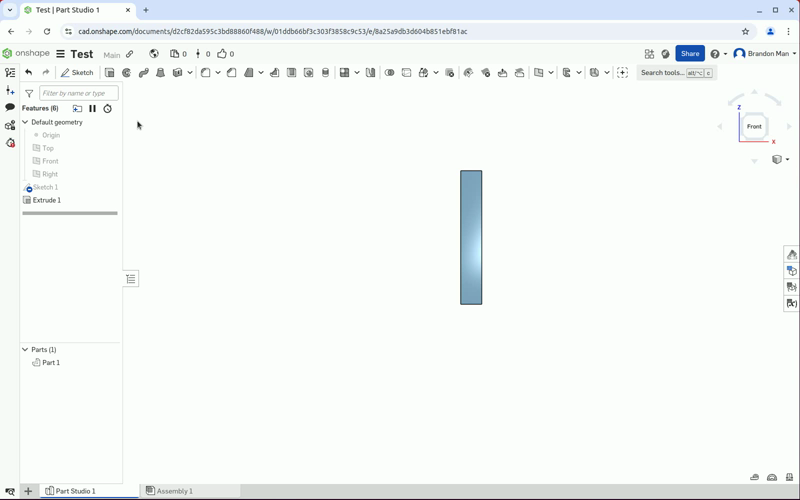
key(shift+h)
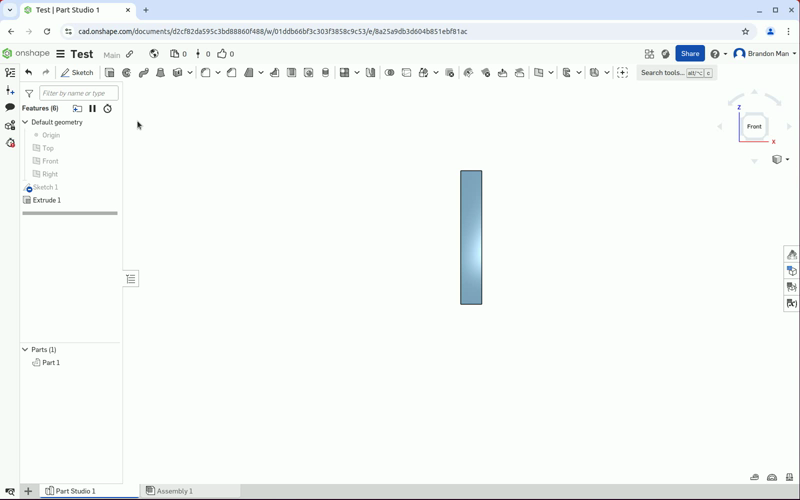
key(shift+h)
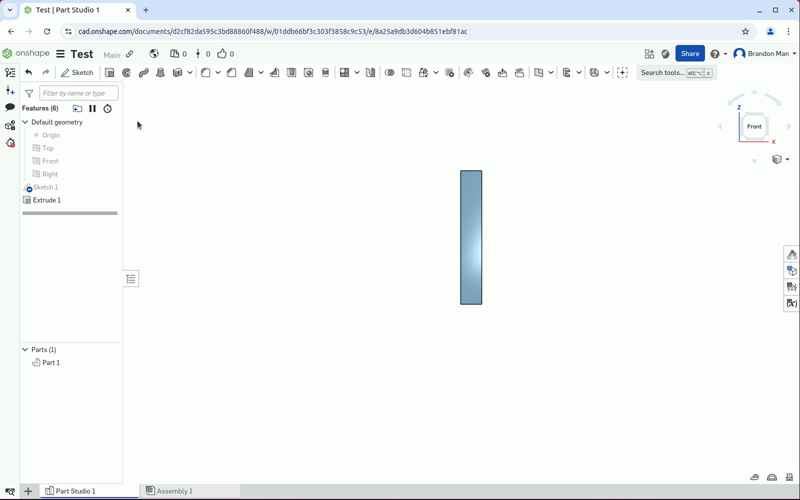
mouse_move(73, 189)
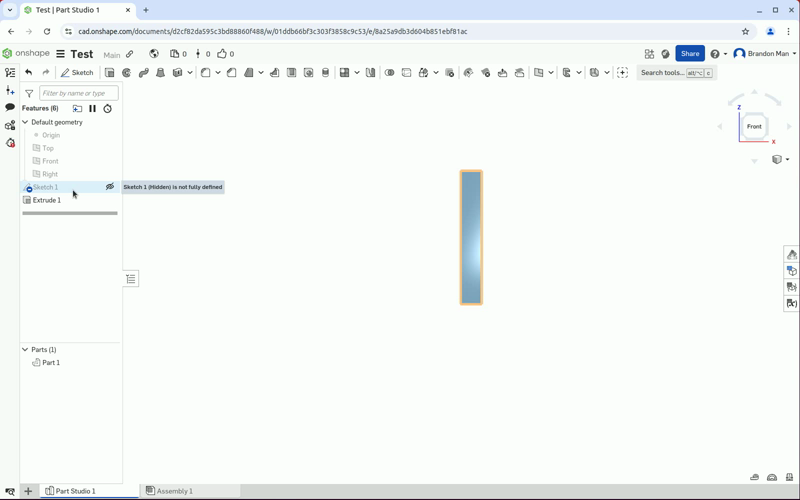
click(73, 189)
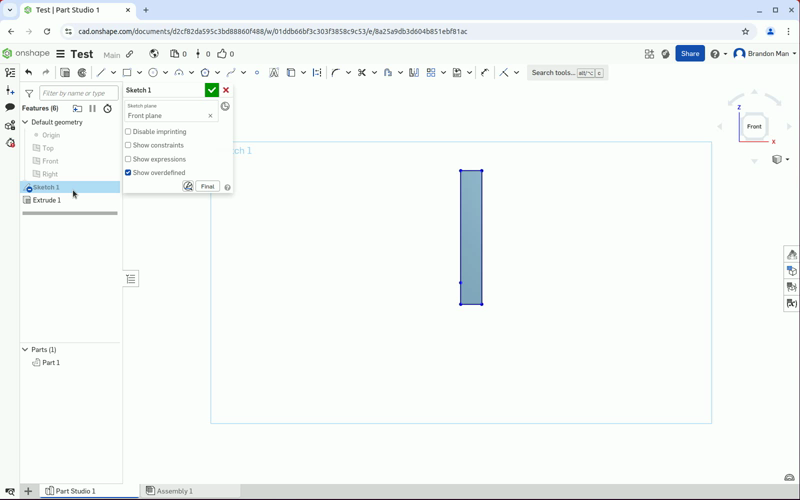
mouse_move(229, 92)
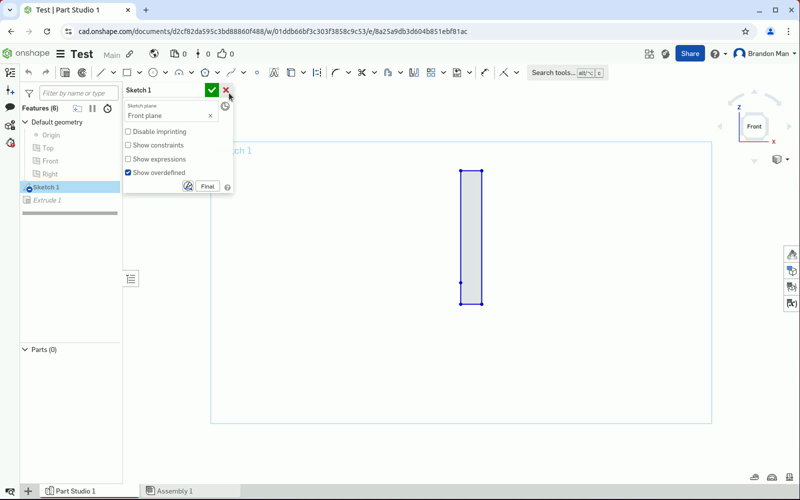
click(229, 92)
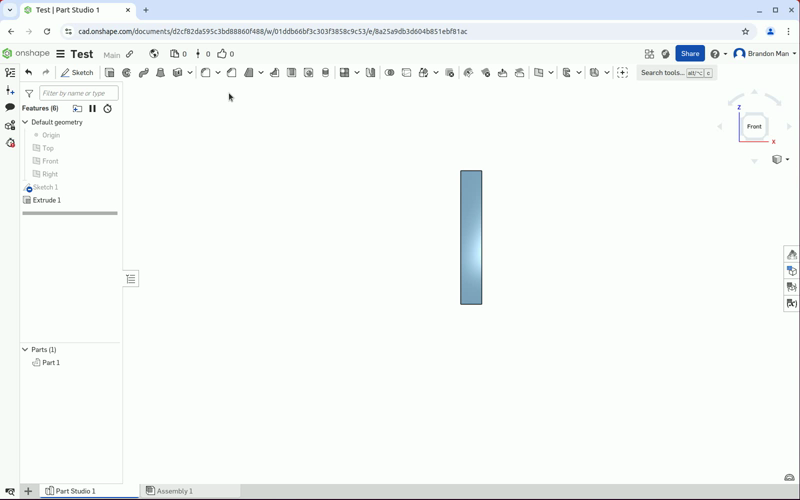
mouse_move(541, 75)
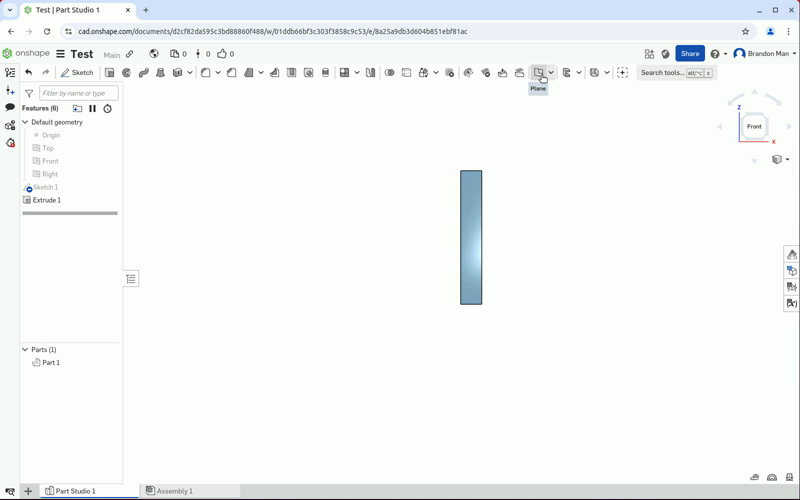
click(541, 75)
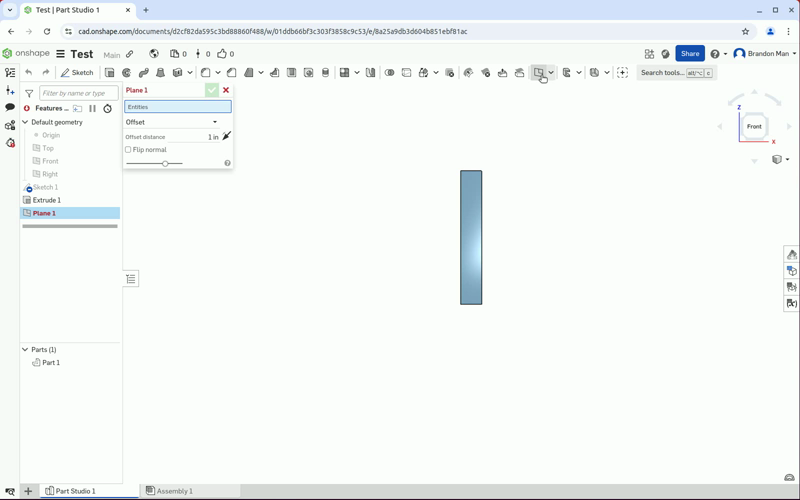
mouse_move(73, 163)
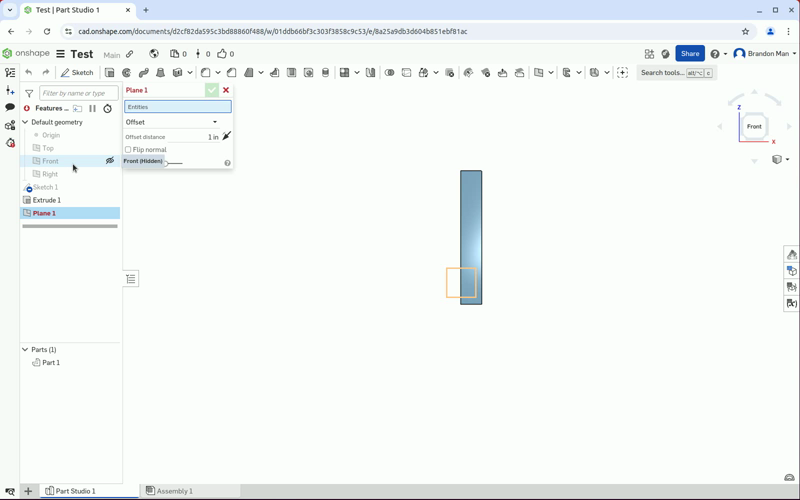
click(73, 163)
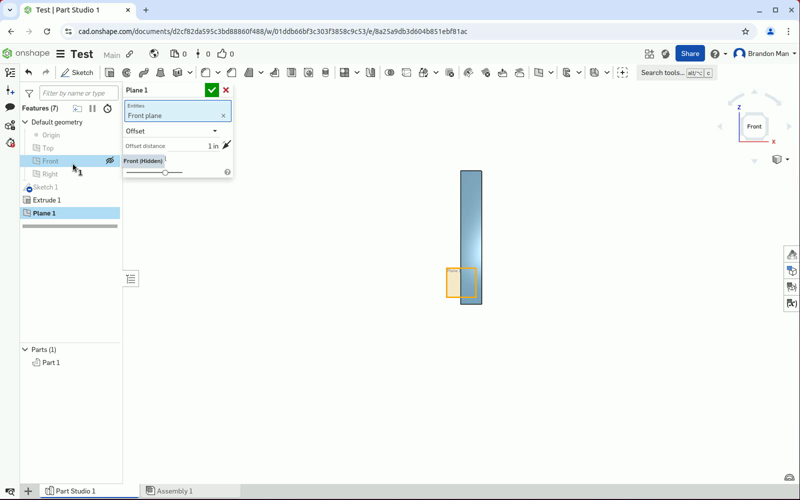
key(tab, 2)
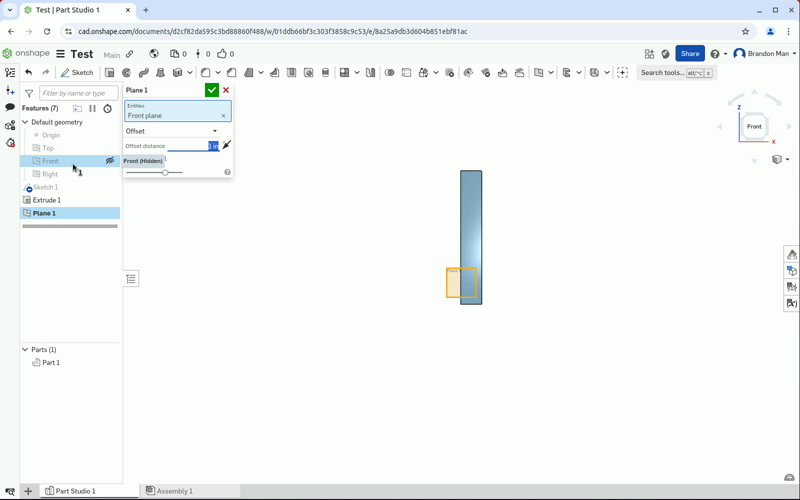
text(11.061)
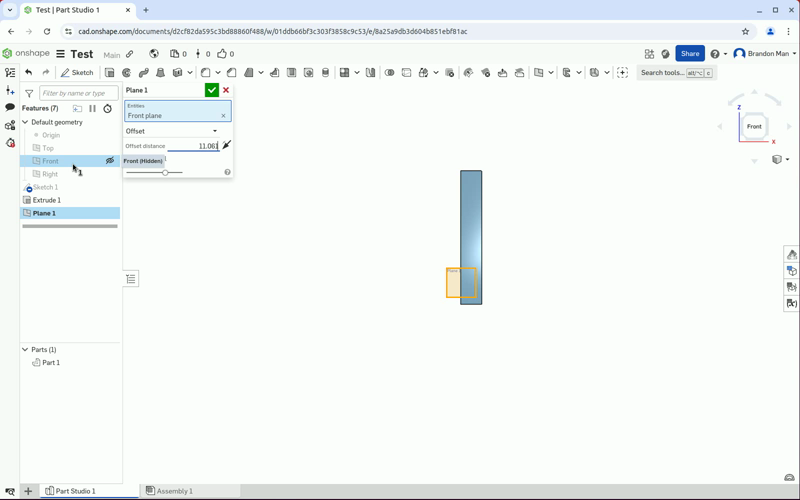
key(enter, 2)
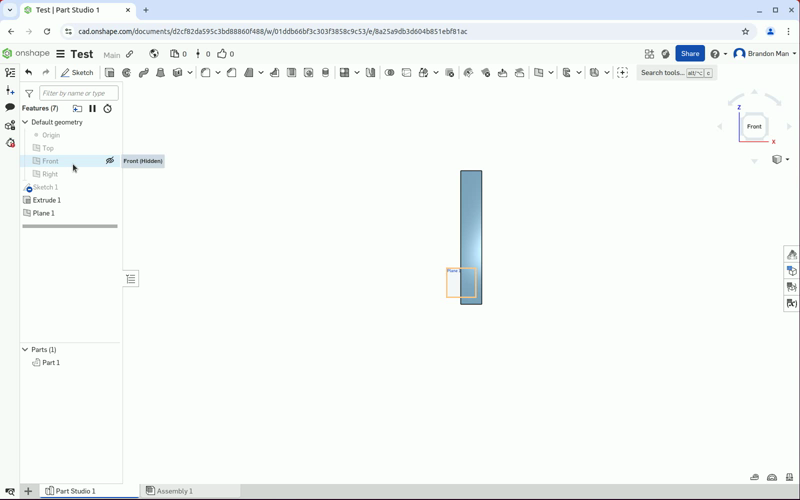
key(shift+s)
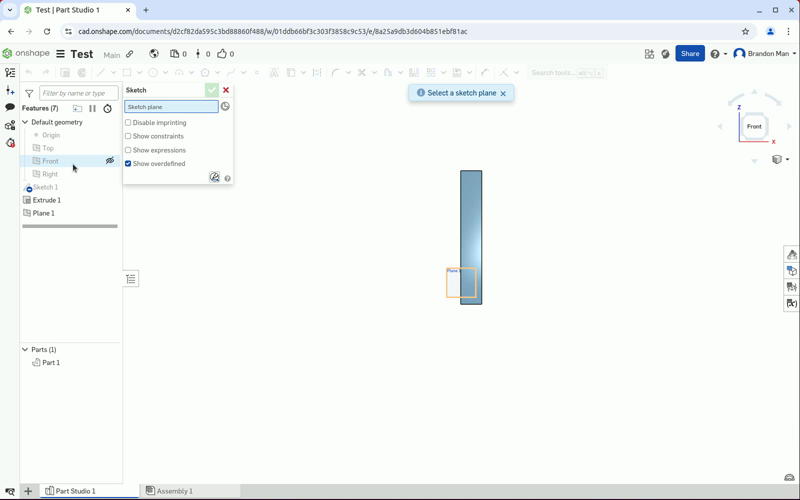
mouse_move(73, 215)
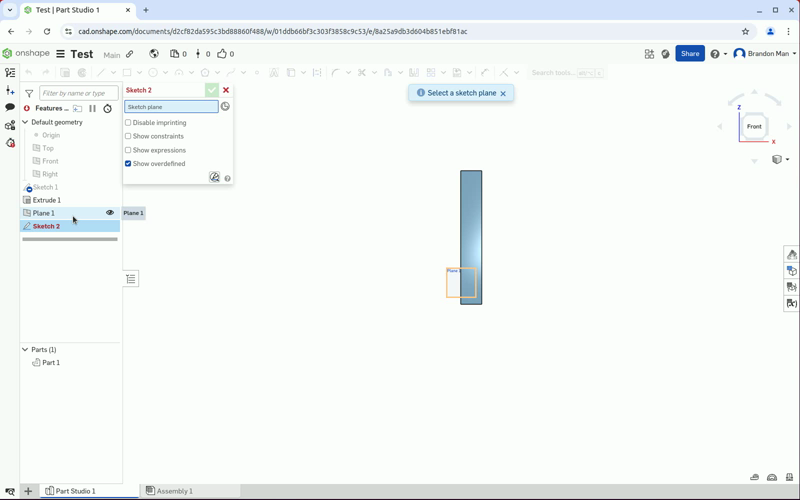
click(73, 215)
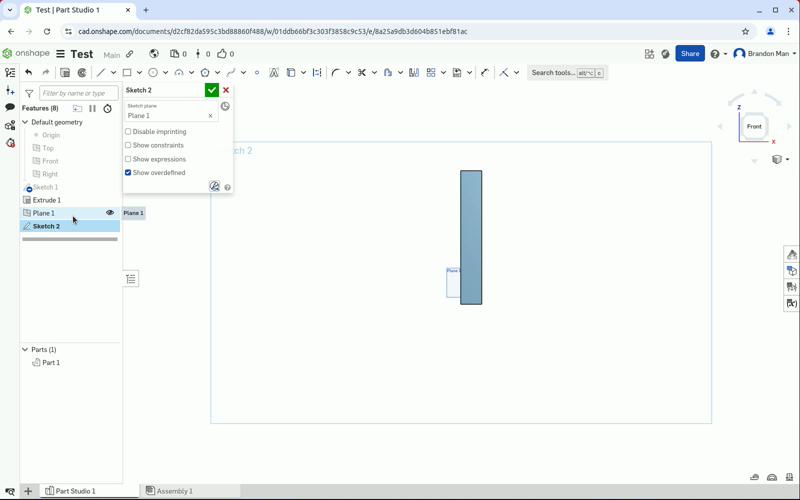
mouse_move(73, 352)
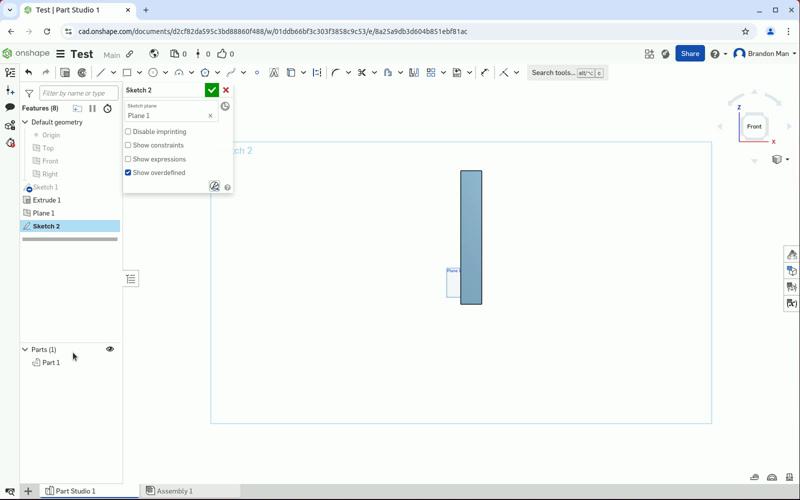
key(y)
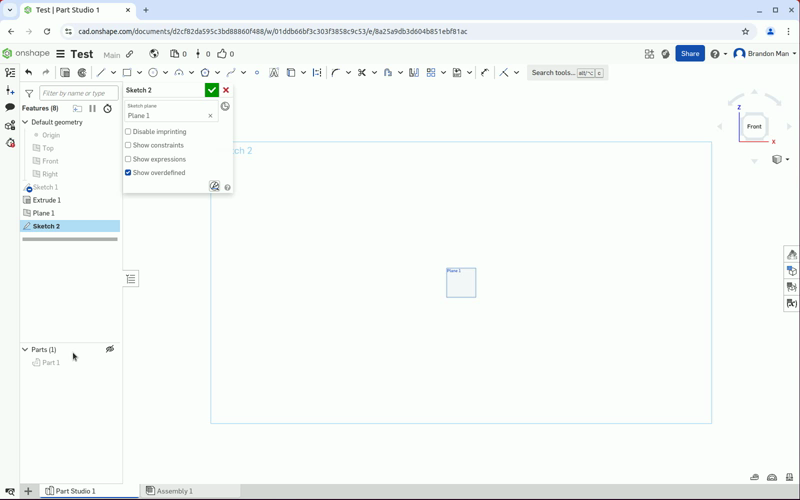
key(l)
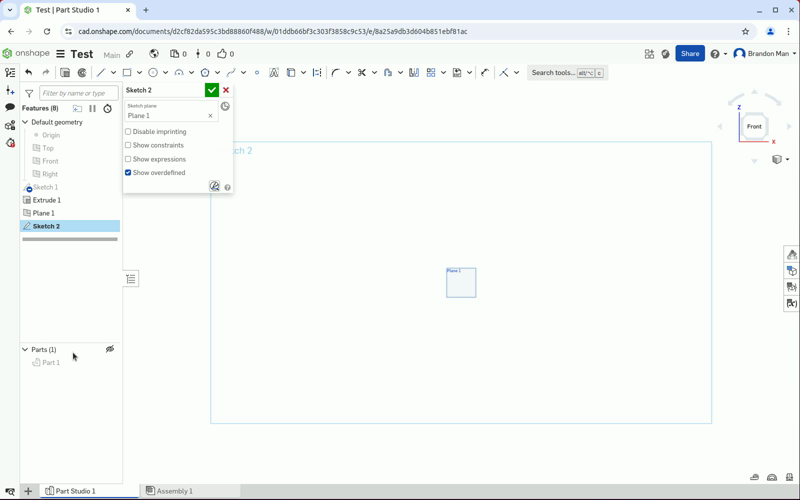
key_down(shift)
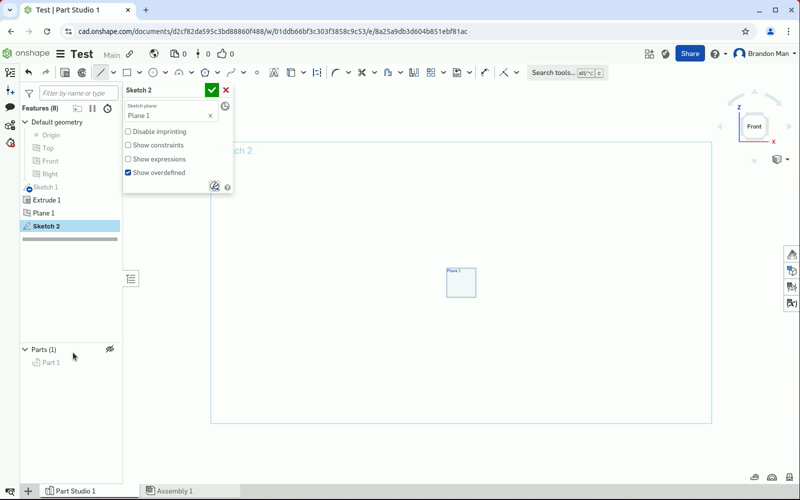
mouse_move(361, 304)
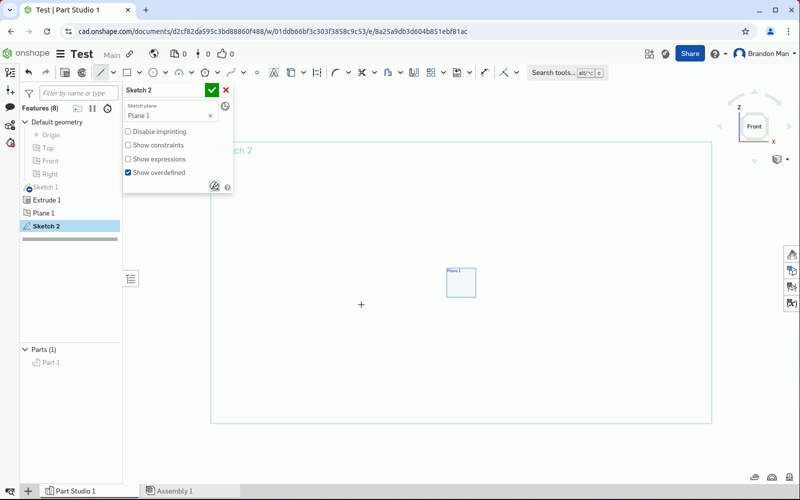
click(361, 304)
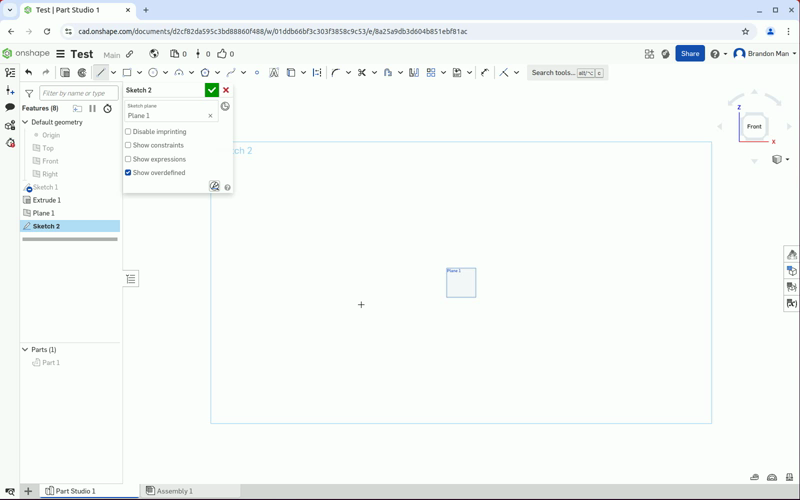
key_up(shift)
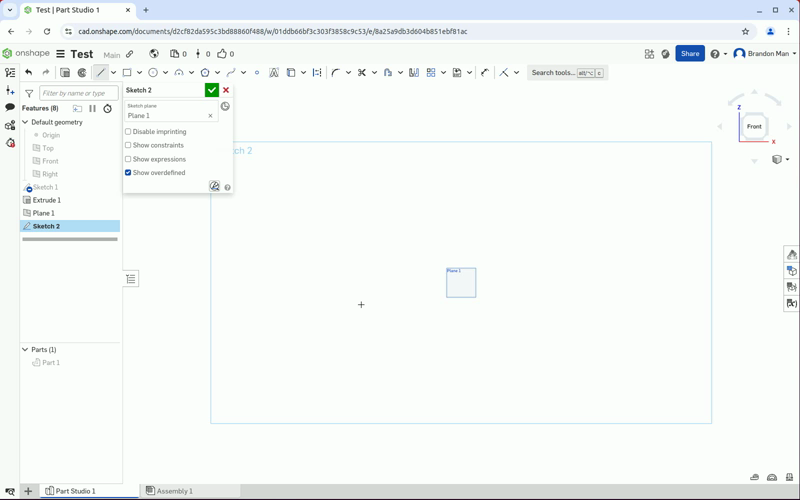
key_down(shift)
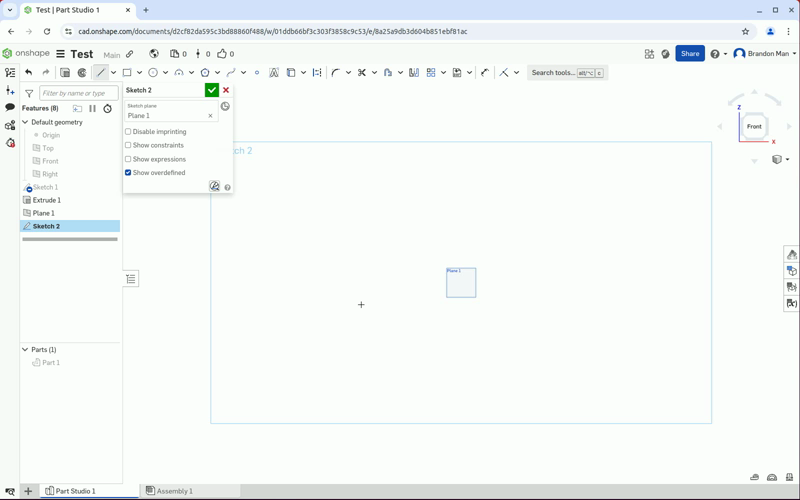
mouse_move(460, 304)
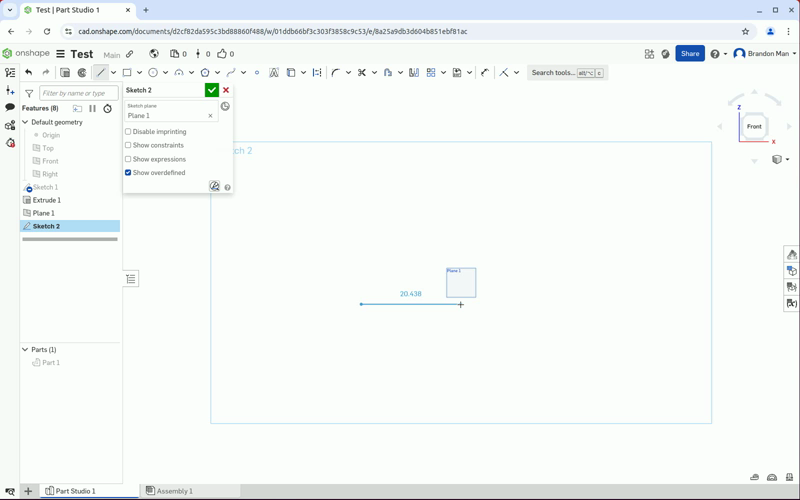
click(460, 304)
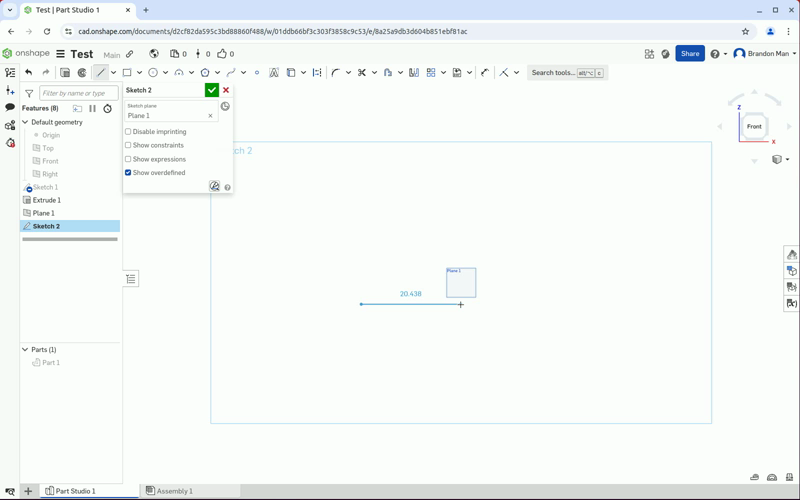
key_up(shift)
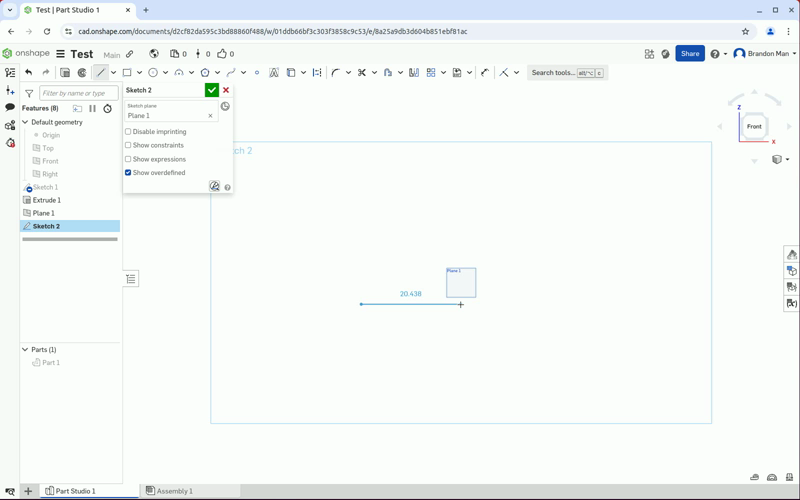
key_down(shift)
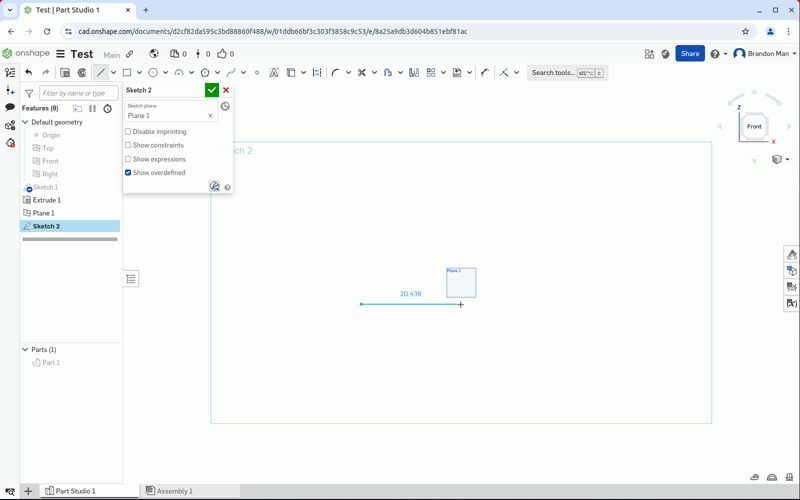
mouse_move(490, 304)
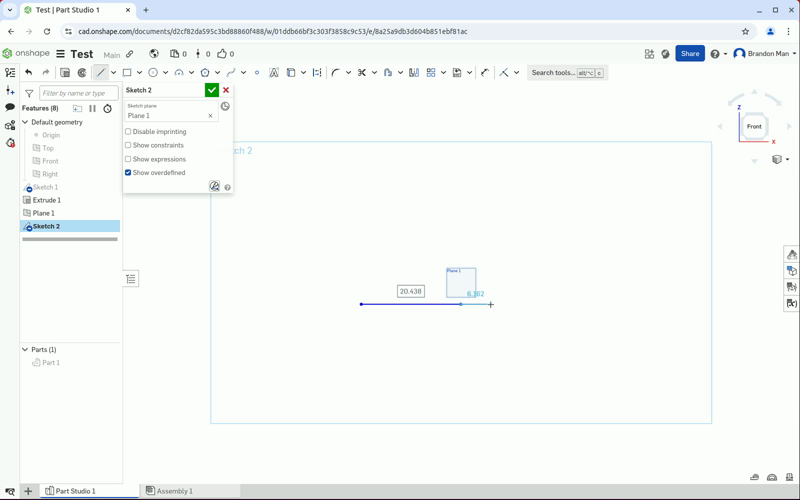
mouse_move(460, 283)
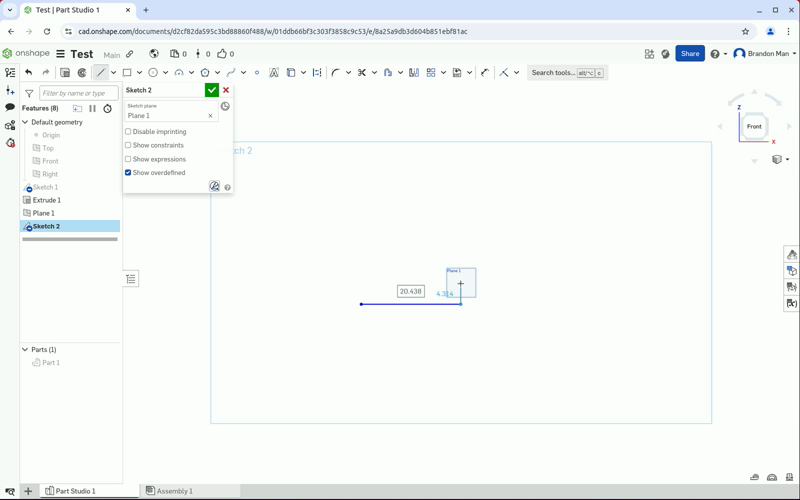
click(460, 283)
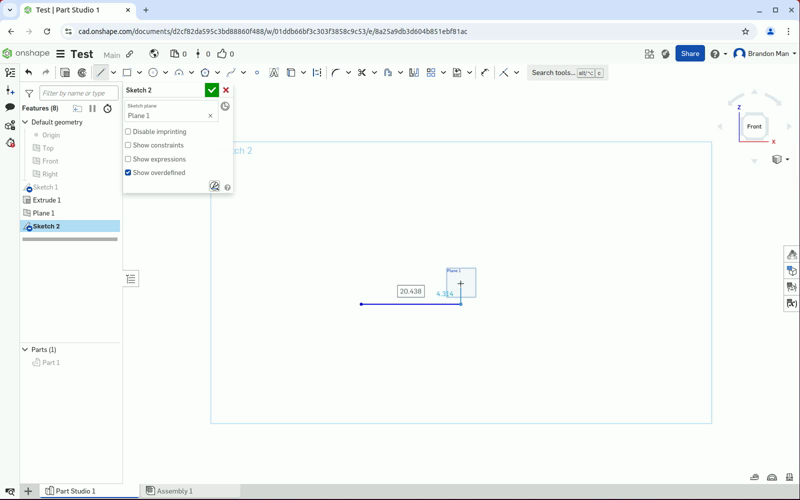
key_up(shift)
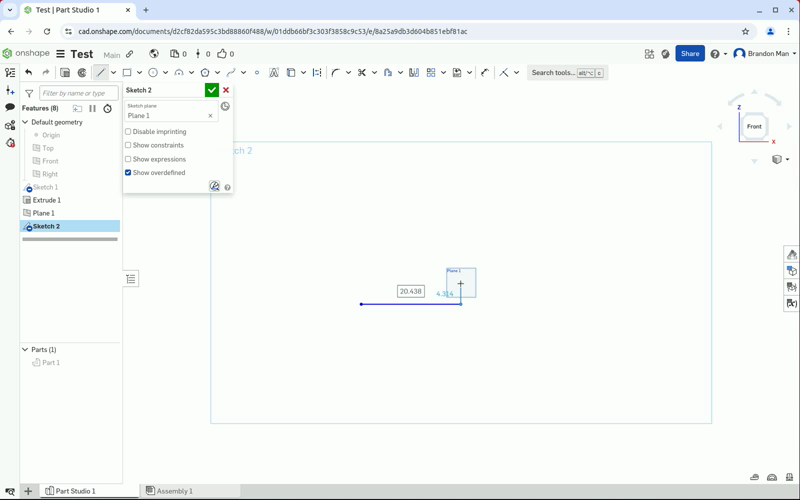
key_down(shift)
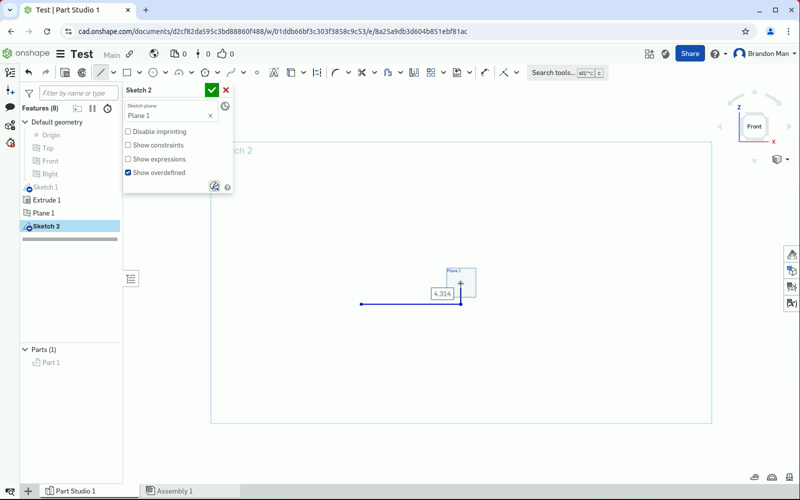
mouse_move(361, 283)
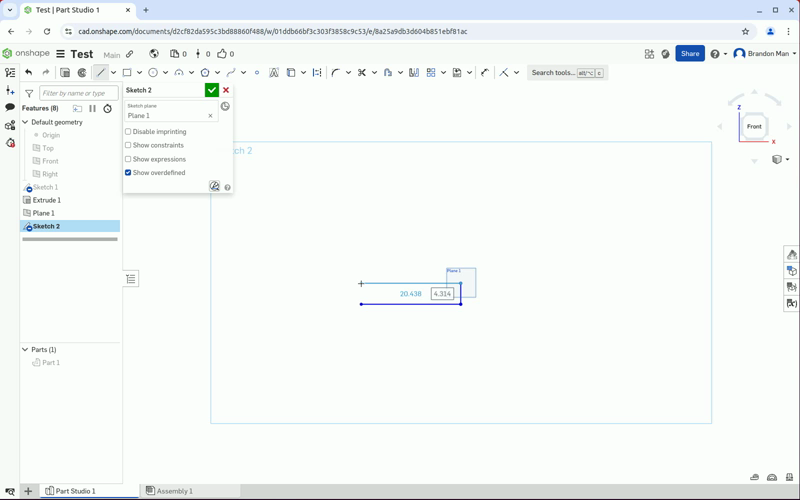
click(361, 283)
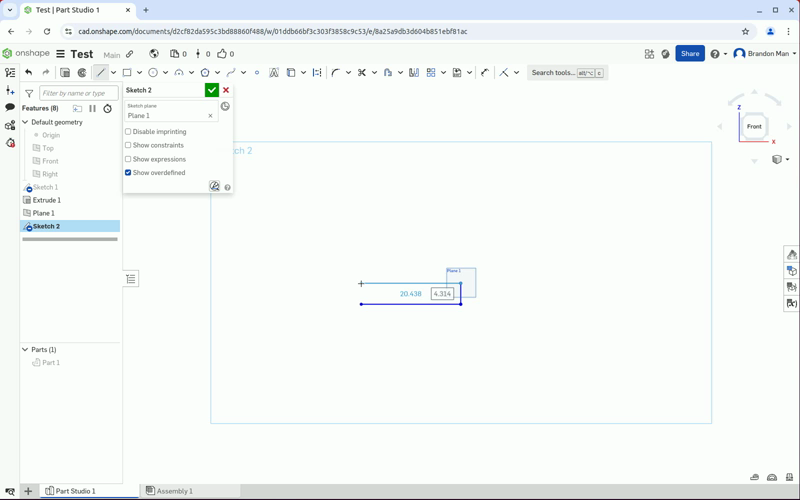
key_up(shift)
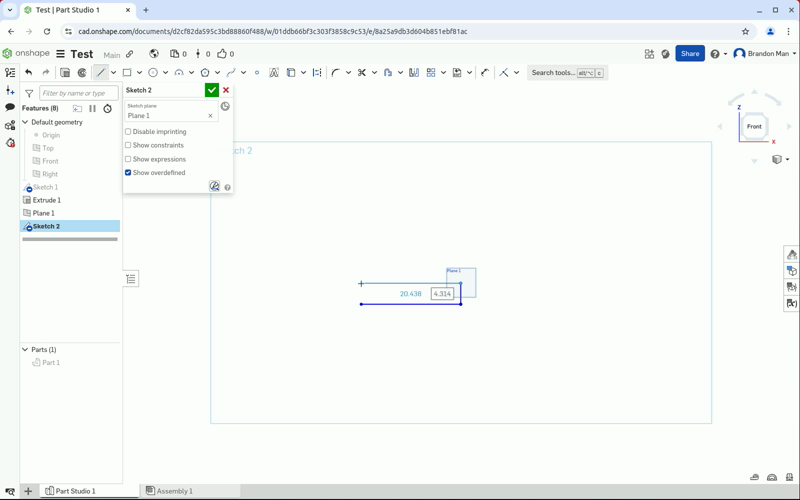
mouse_move(391, 283)
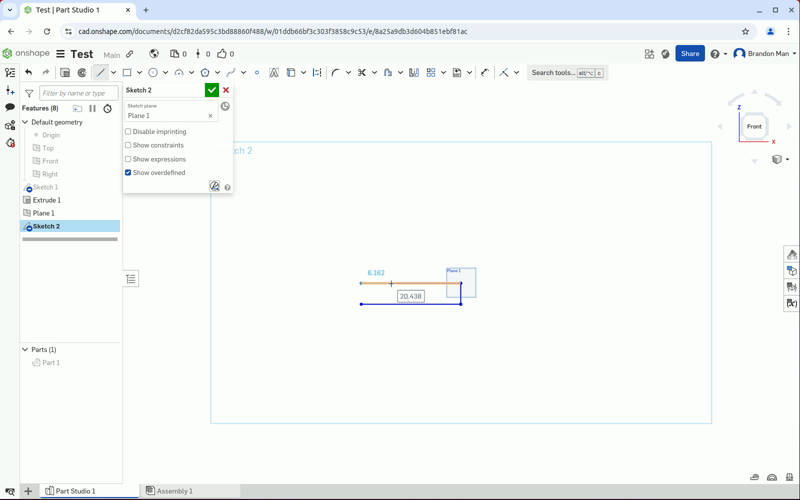
key_down(shift)
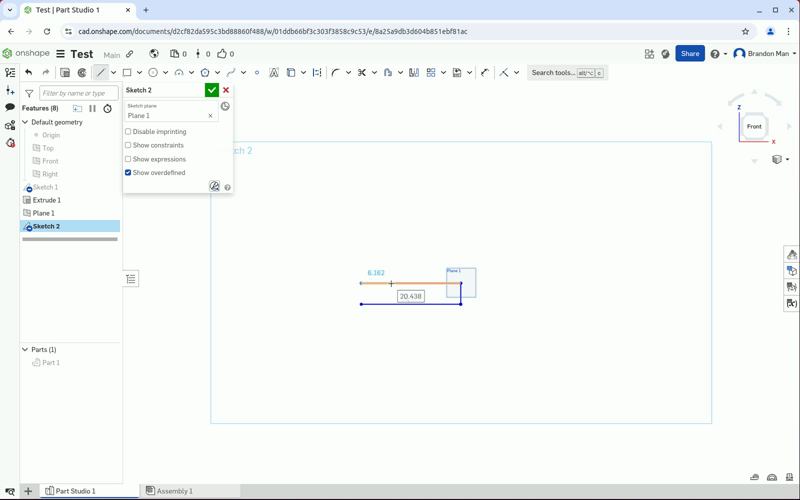
mouse_move(361, 304)
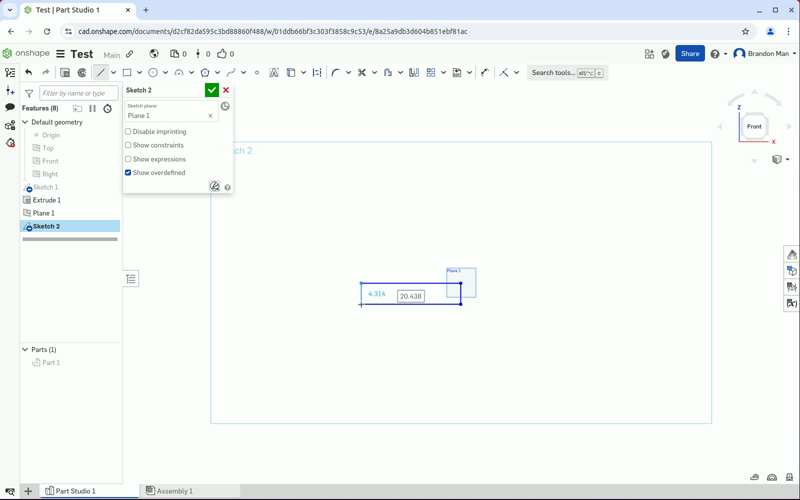
key_up(shift)
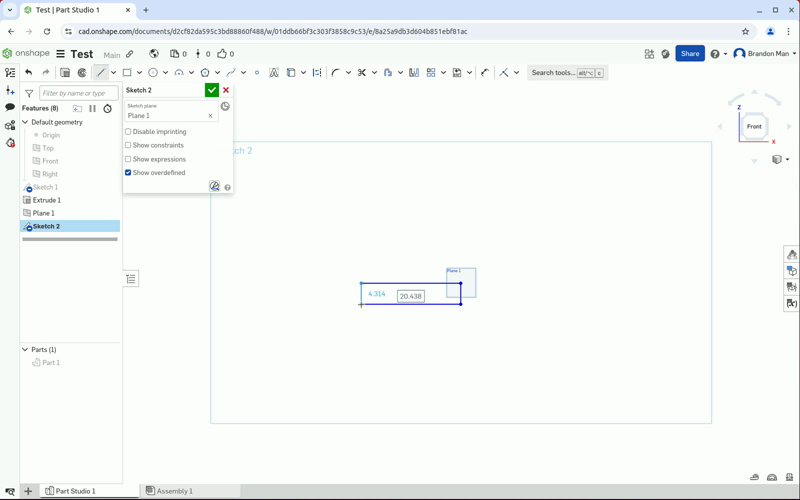
click(361, 304)
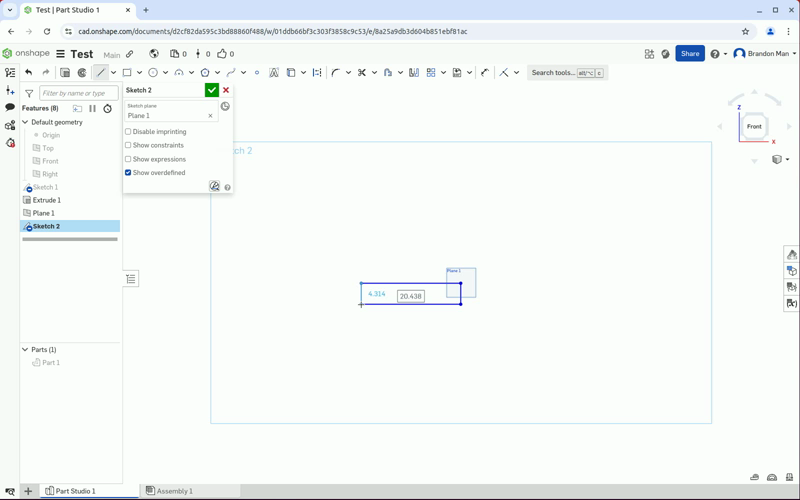
key(esc)
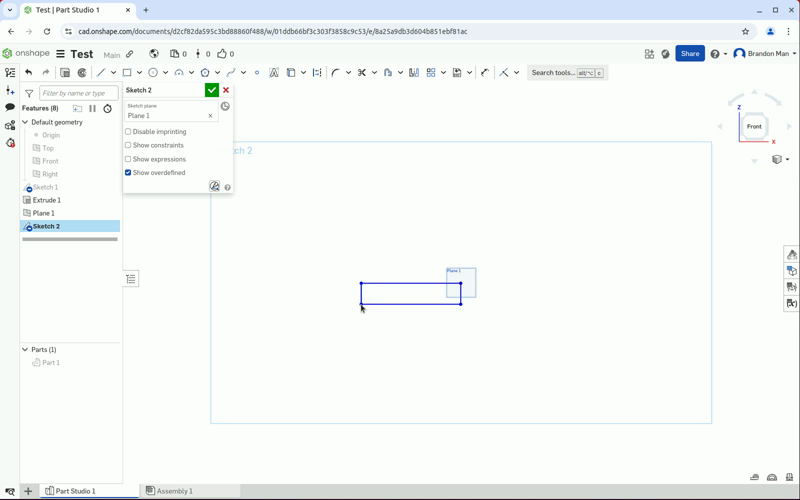
mouse_move(446, 298)
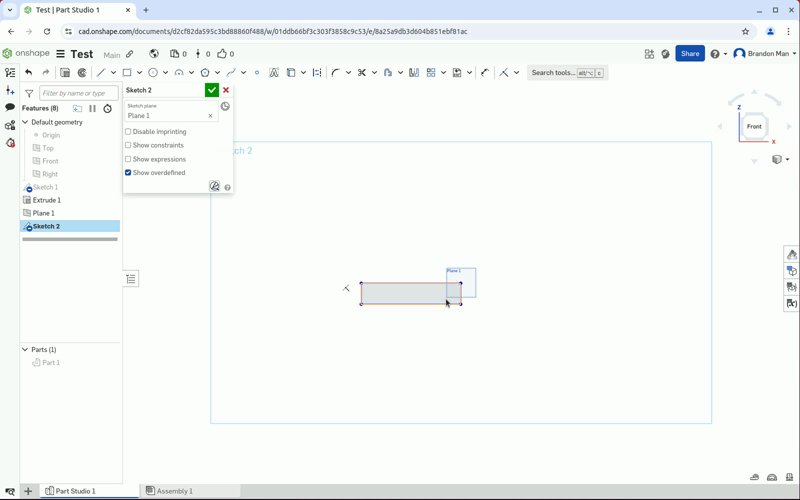
click(446, 298)
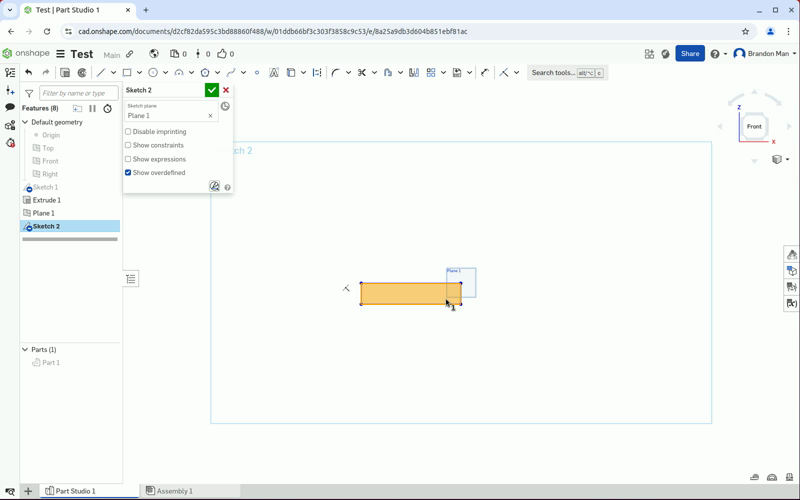
mouse_move(73, 352)
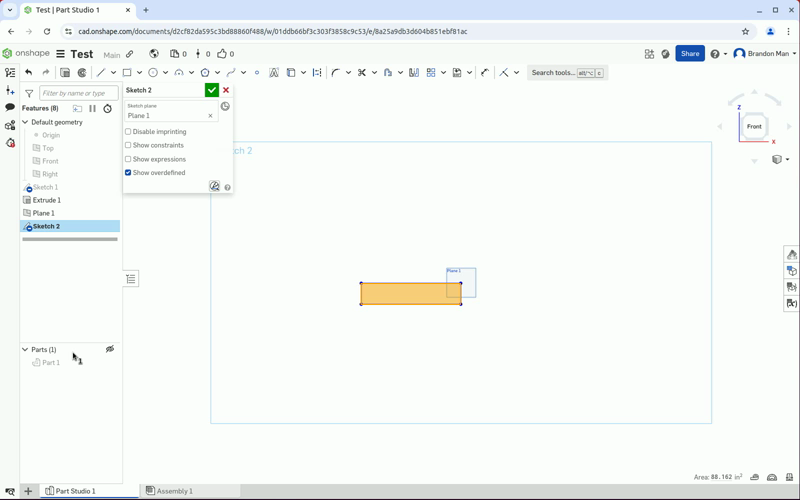
key(shift+y)
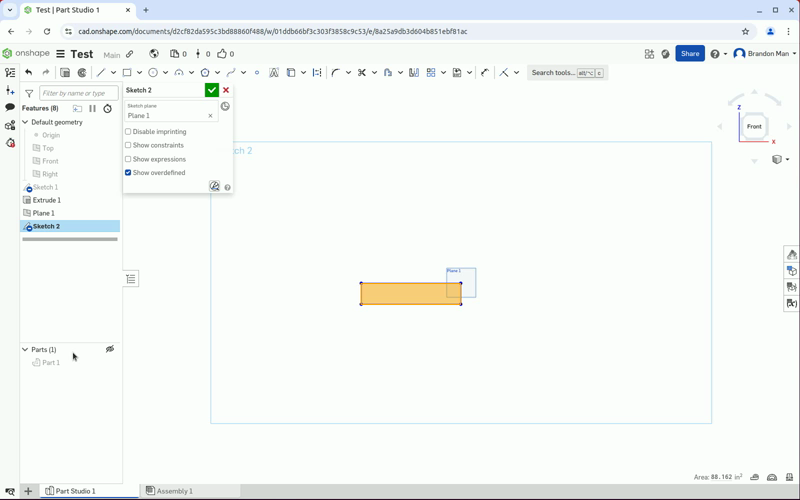
key(shift+e)
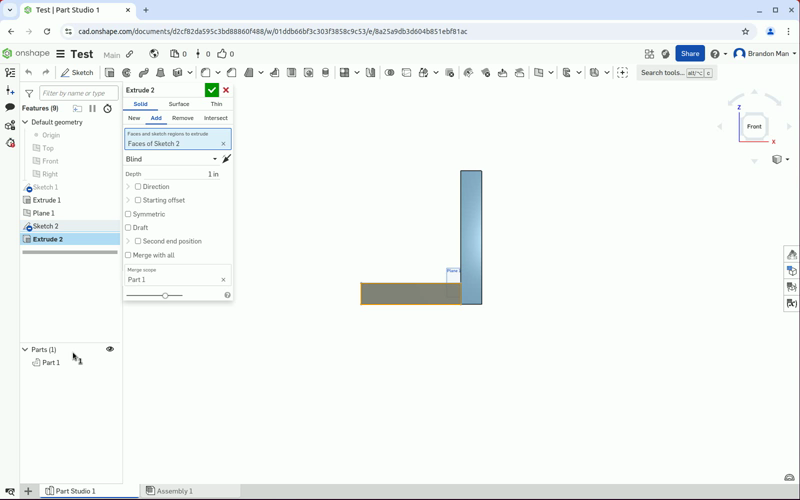
mouse_move(143, 106)
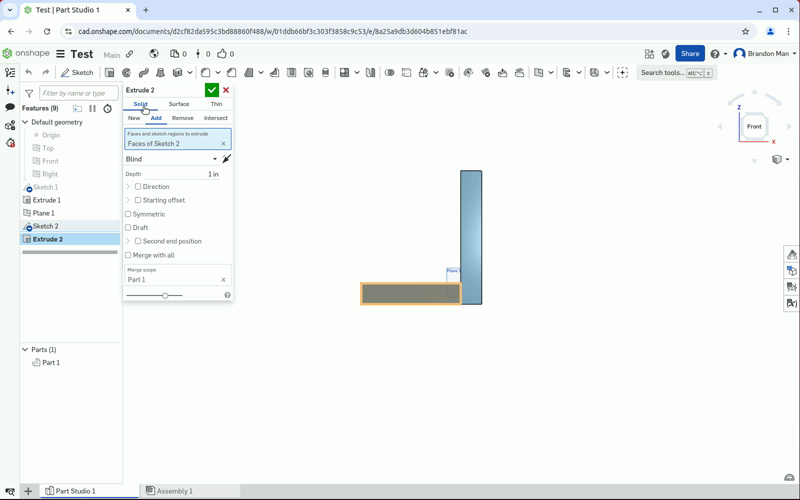
click(143, 106)
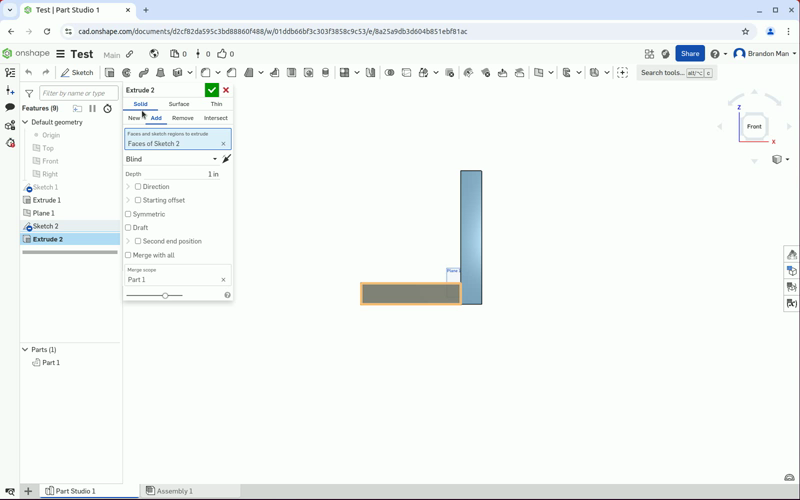
mouse_move(137, 120)
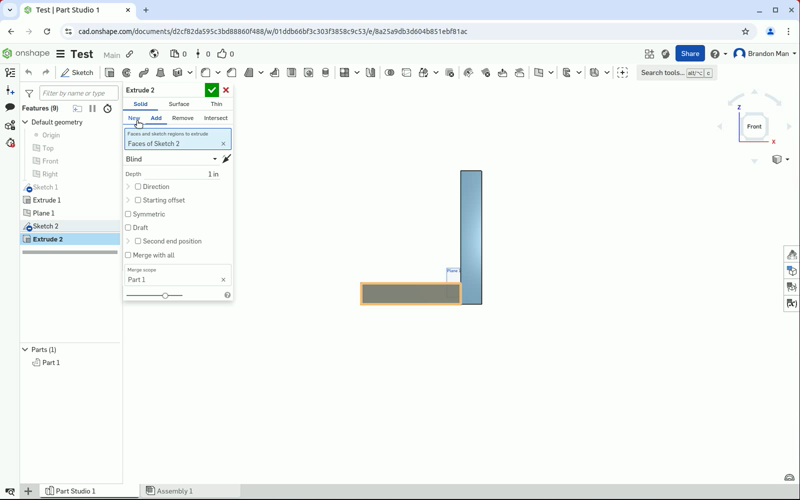
click(137, 120)
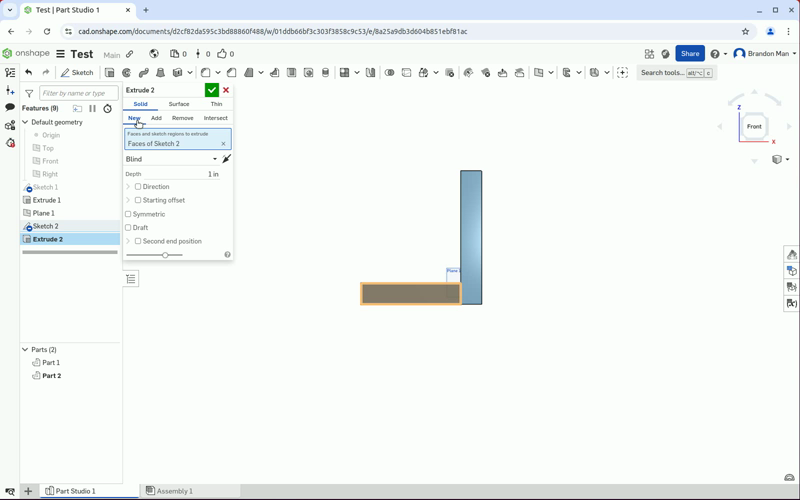
key(tab, 4)
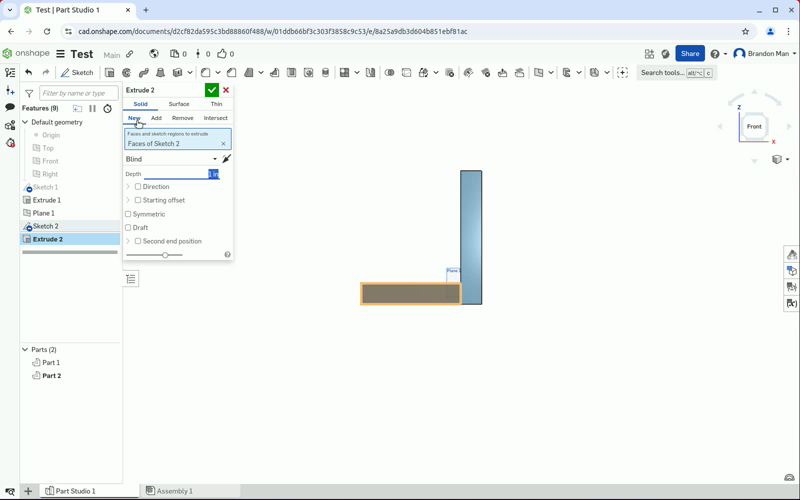
text(-22.145)
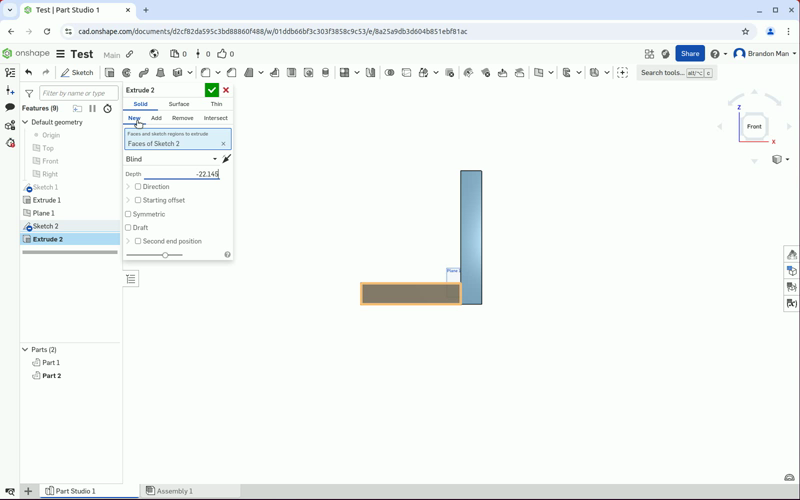
key(enter)
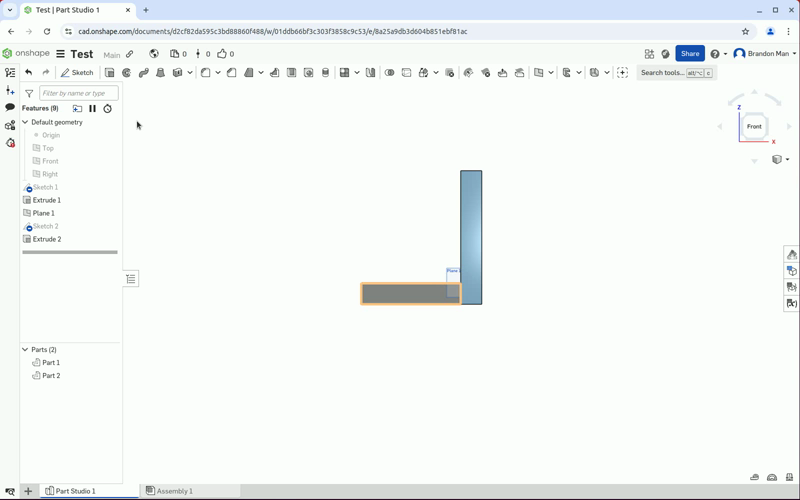
key(shift+h)
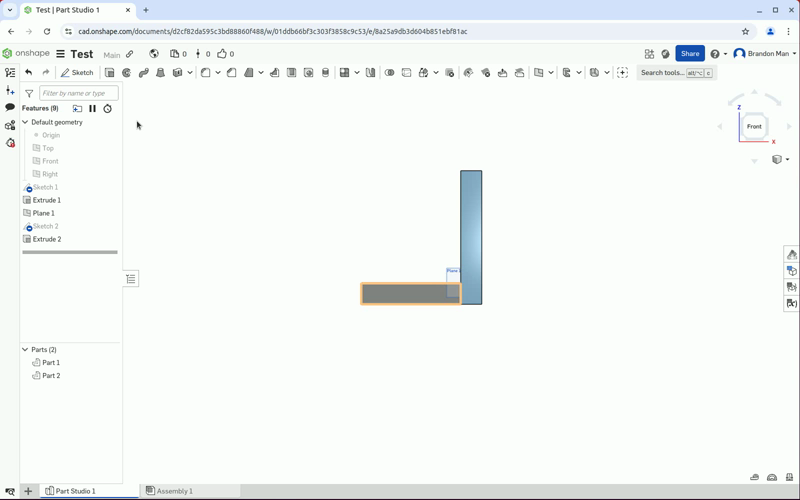
key(shift+h)
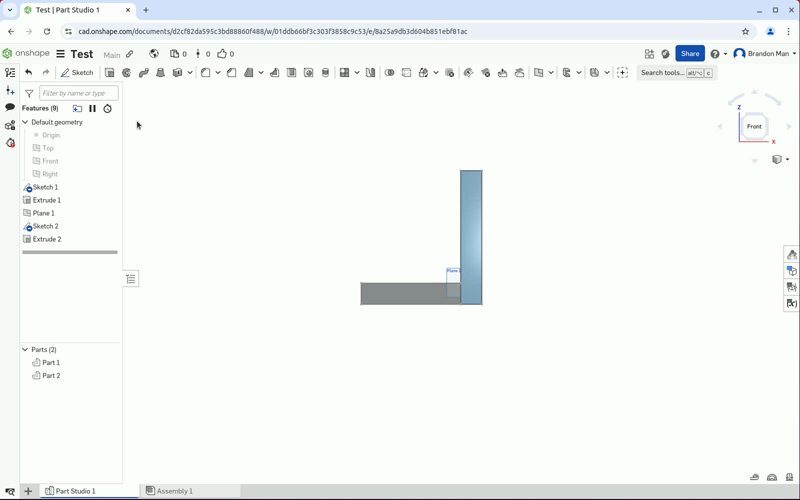
key(shift+7)
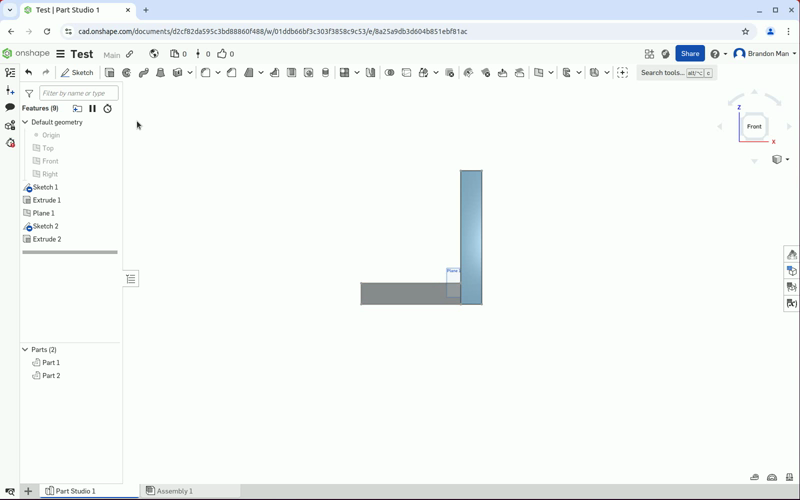
key(left, 2)
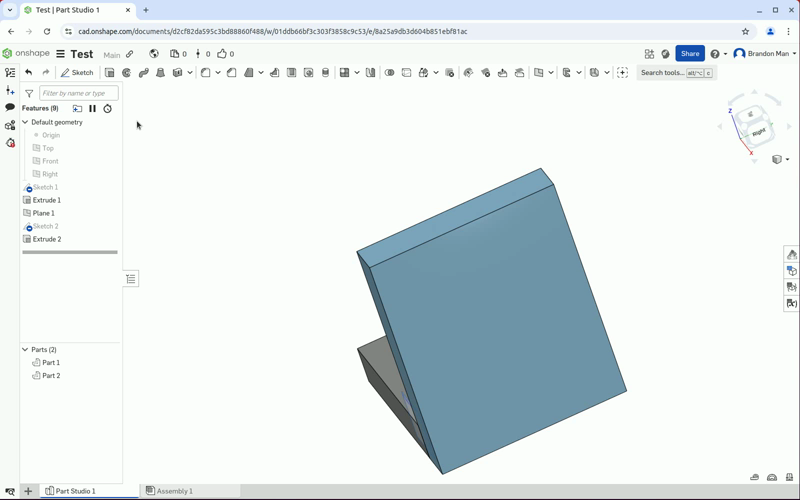
key(down, 2)
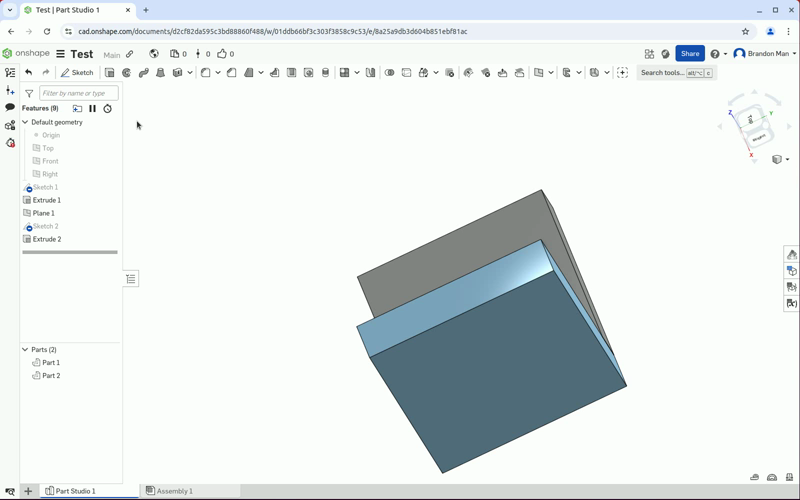
key(up, 2)
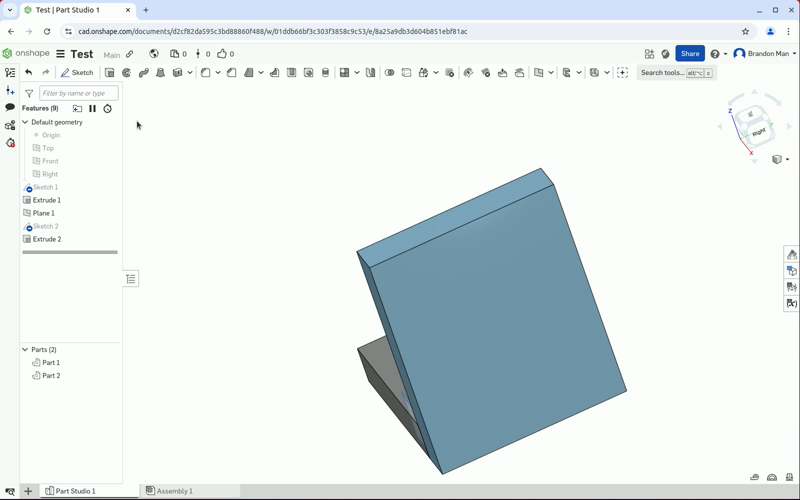
key(right, 2)
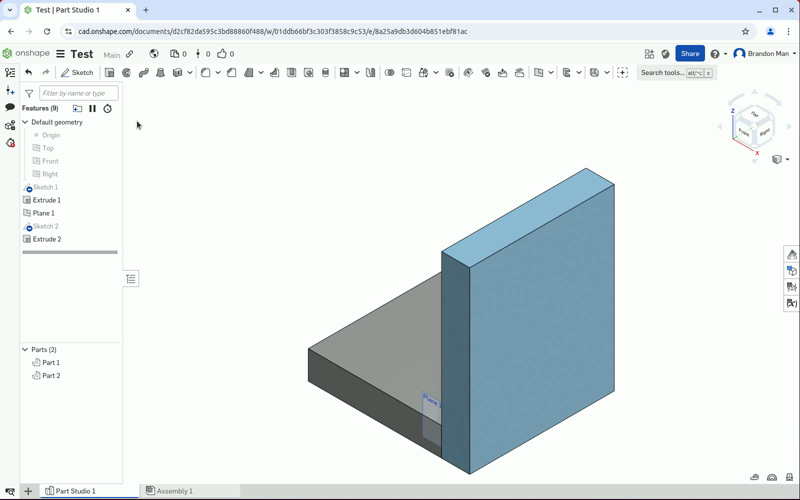
mouse_move(73, 189)
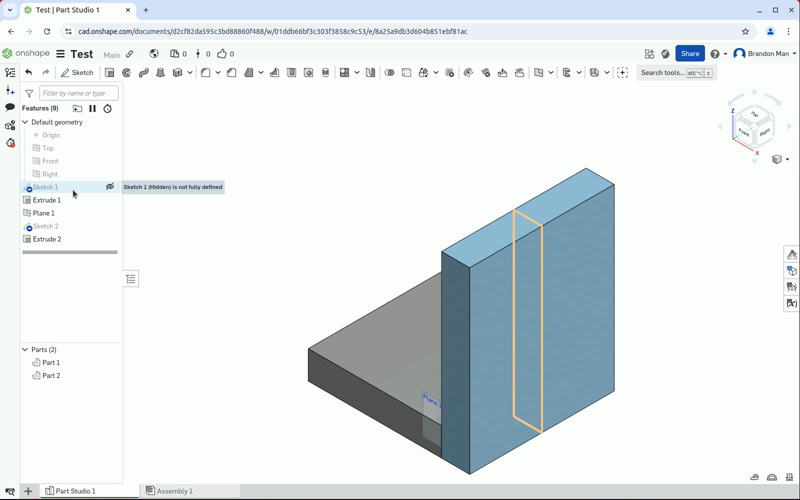
click(73, 189)